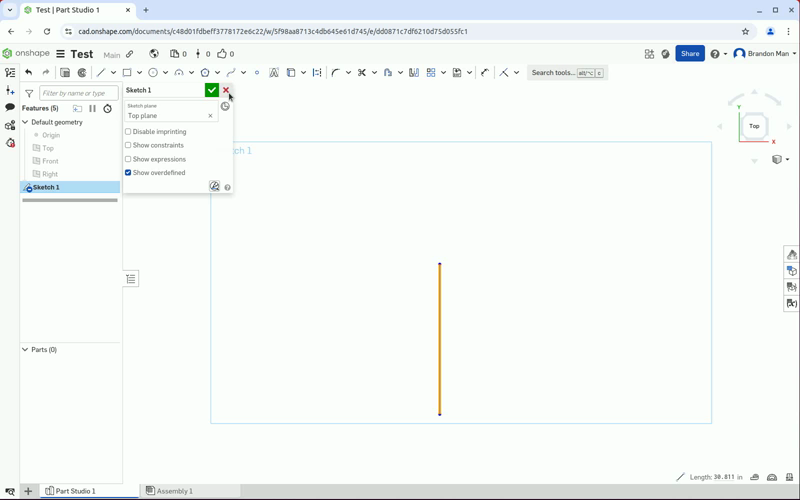
key(shift+h)
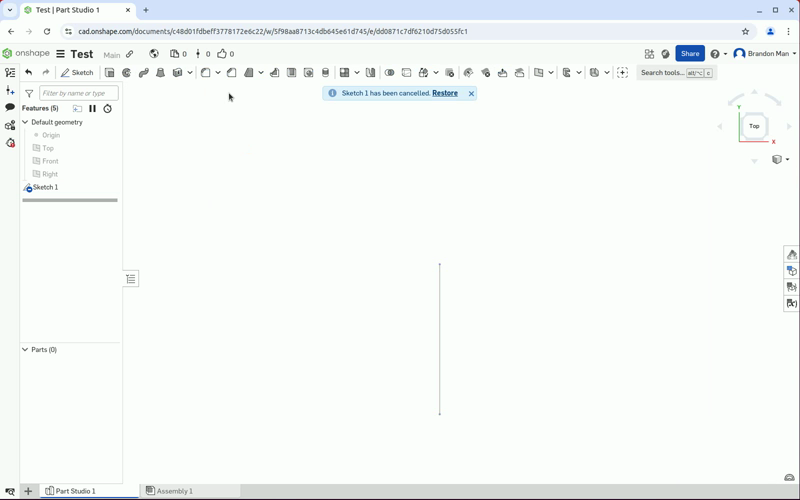
mouse_move(73, 352)
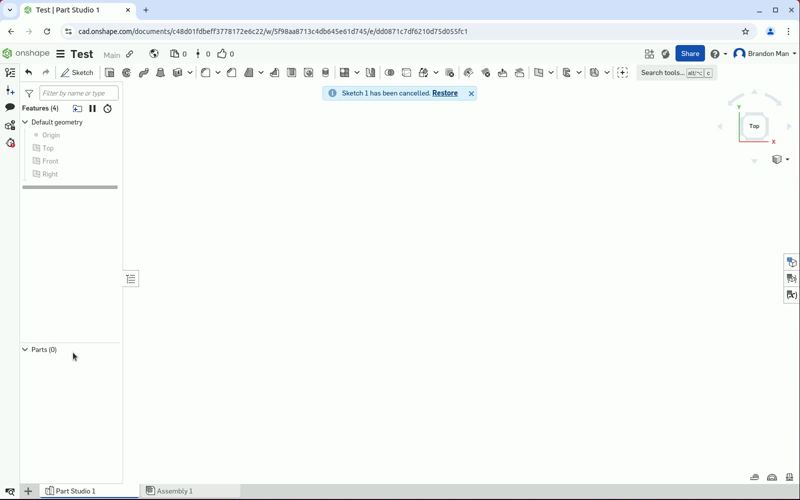
key(y)
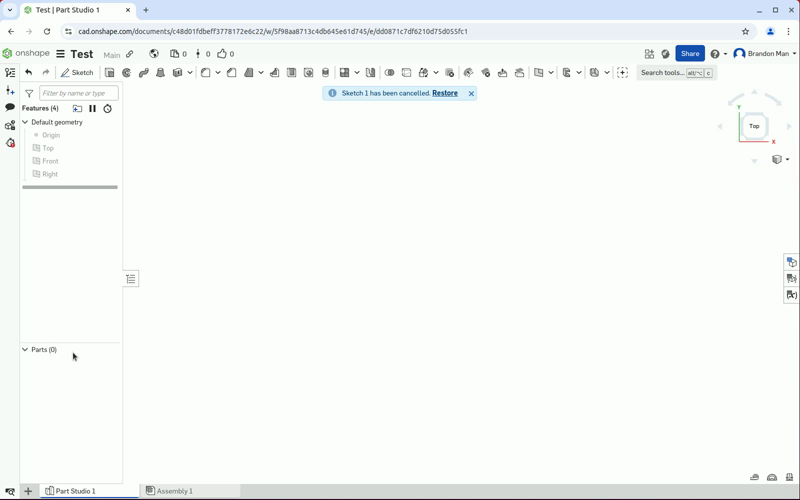
key(shift+p)
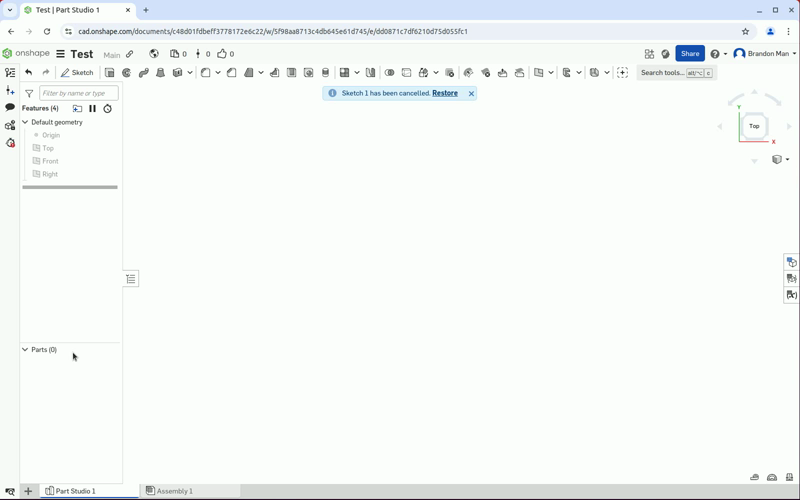
key(space)
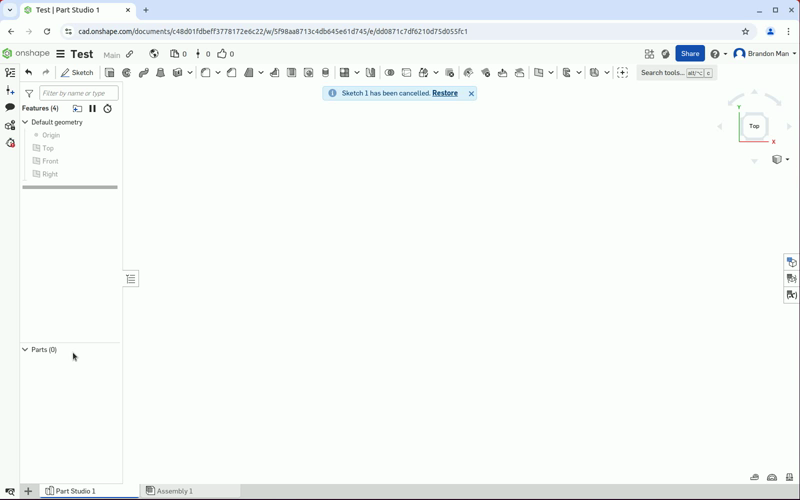
key_down(shift)
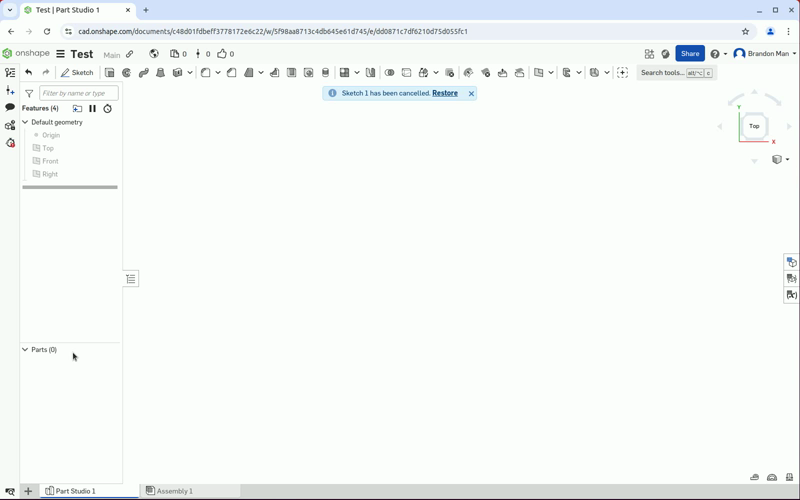
key(up)
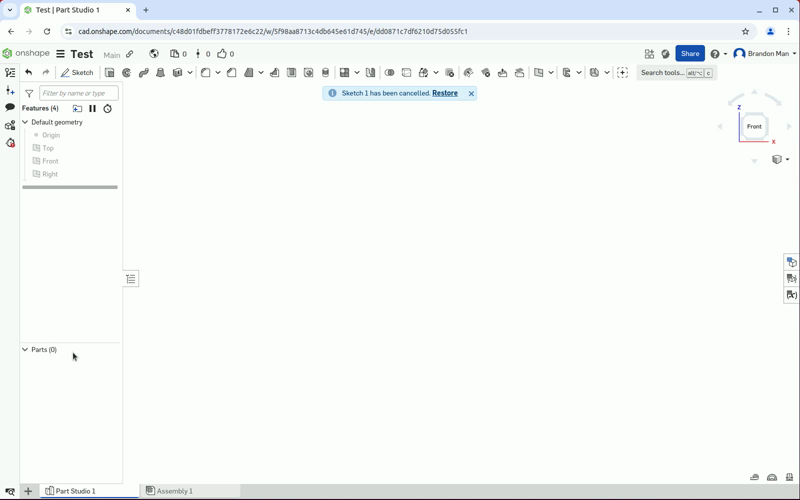
key_up(shift)
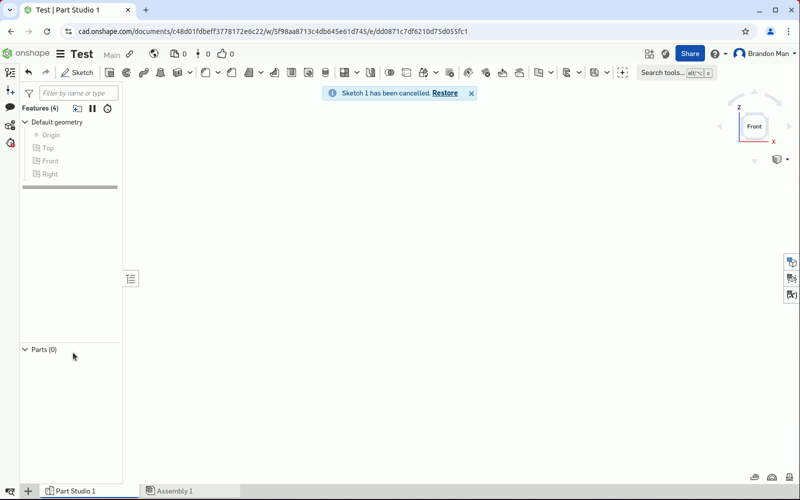
mouse_move(73, 352)
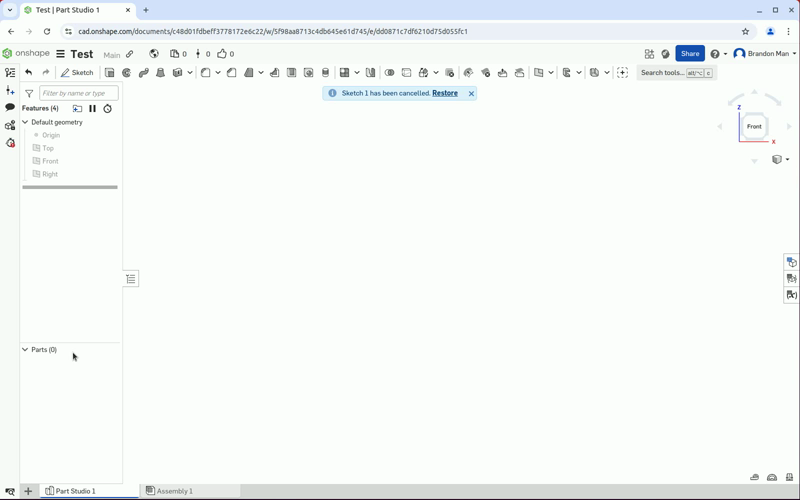
key(shift+y)
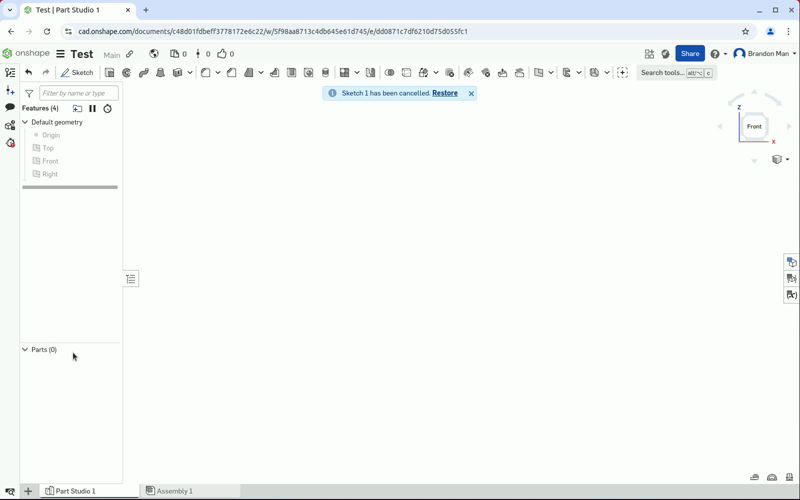
key(shift+s)
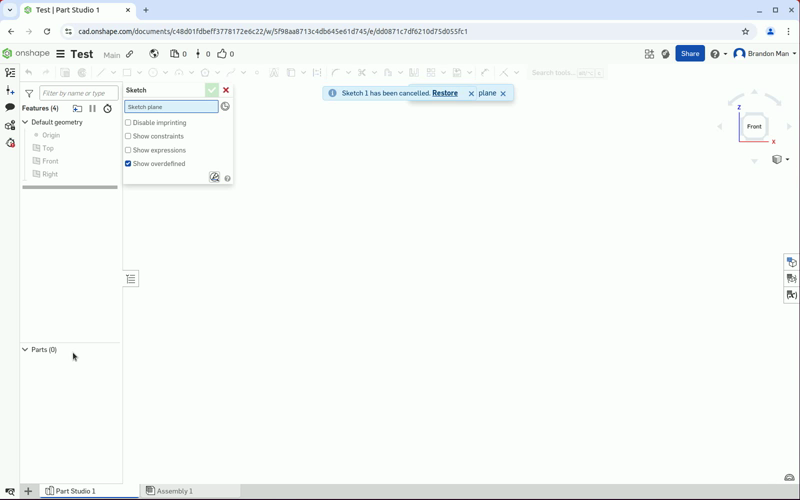
mouse_move(73, 163)
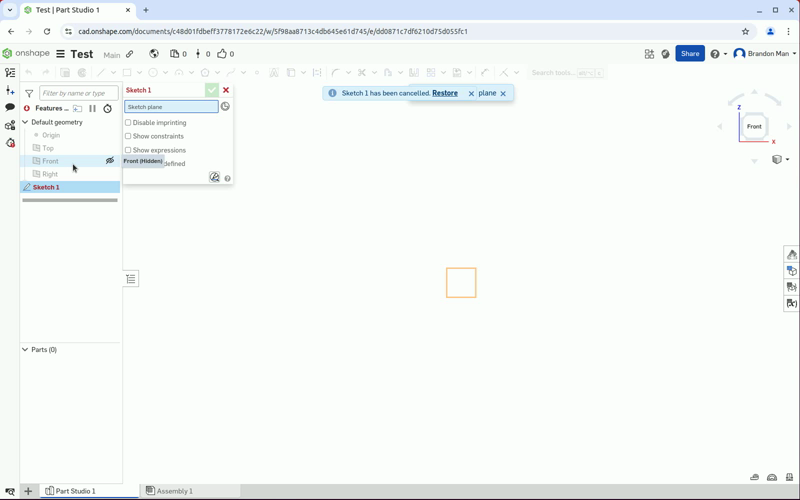
click(73, 163)
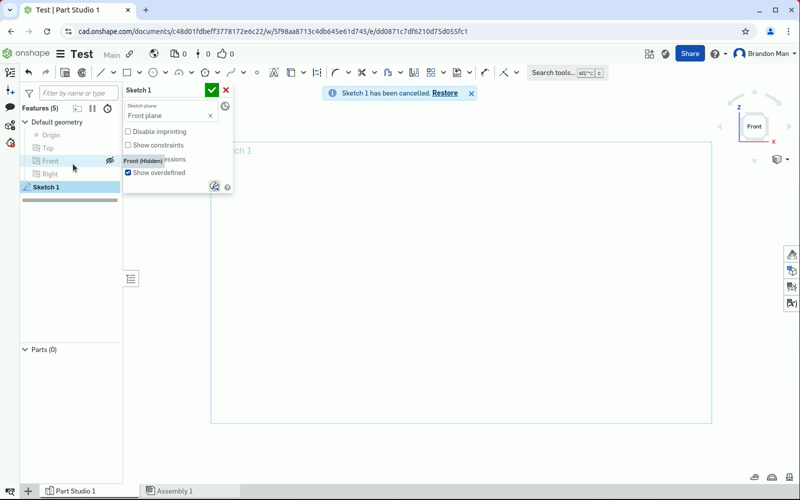
mouse_move(73, 352)
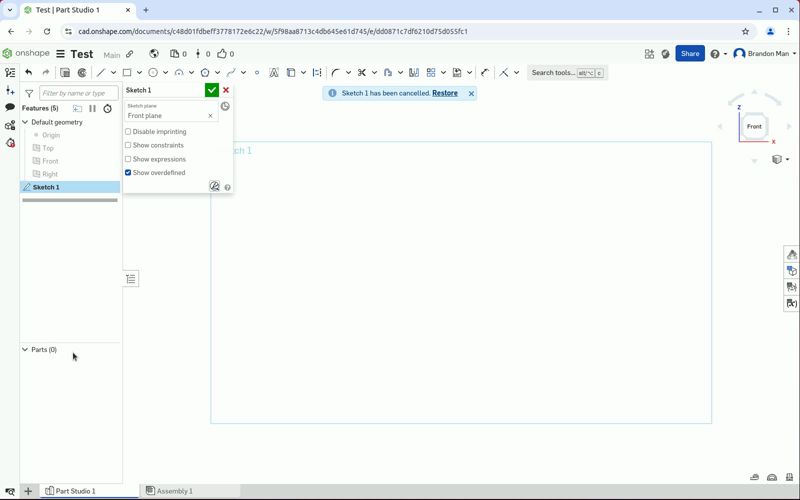
key(y)
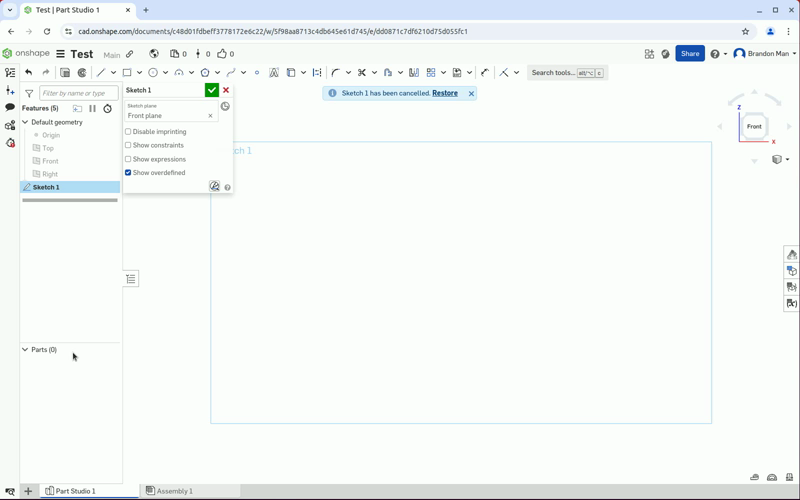
key(c)
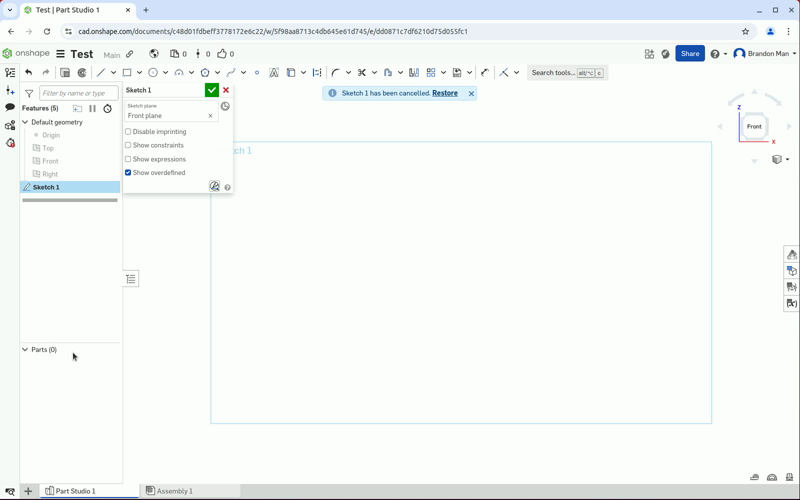
key_down(shift)
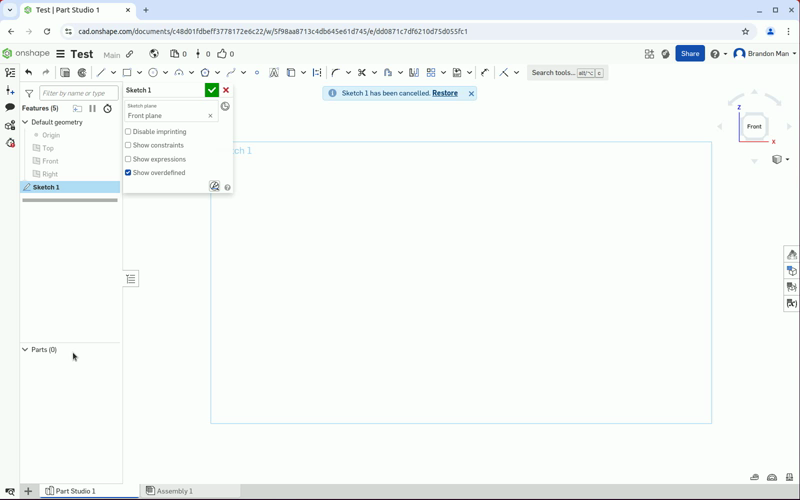
mouse_move(461, 282)
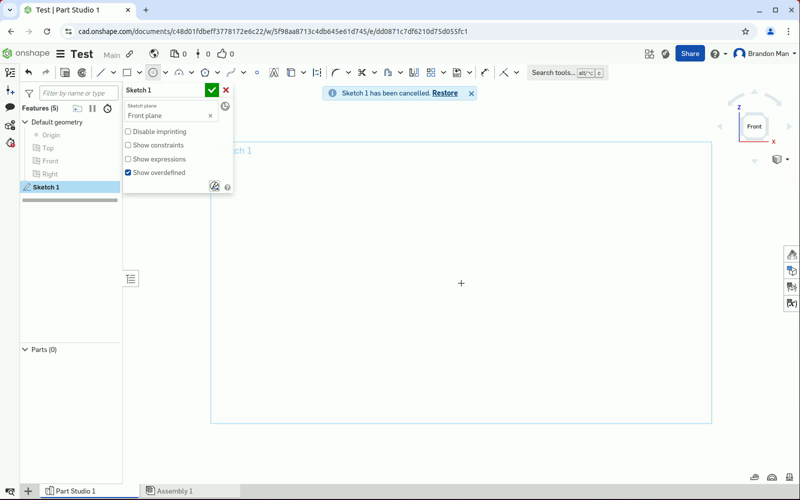
click(461, 282)
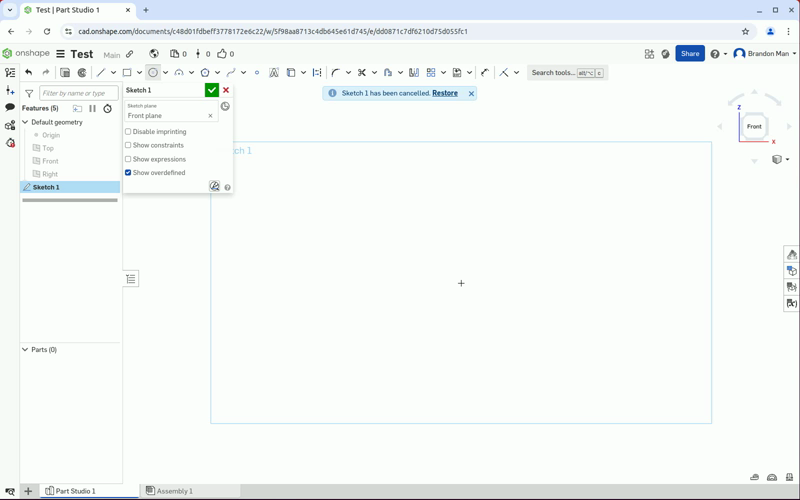
key_up(shift)
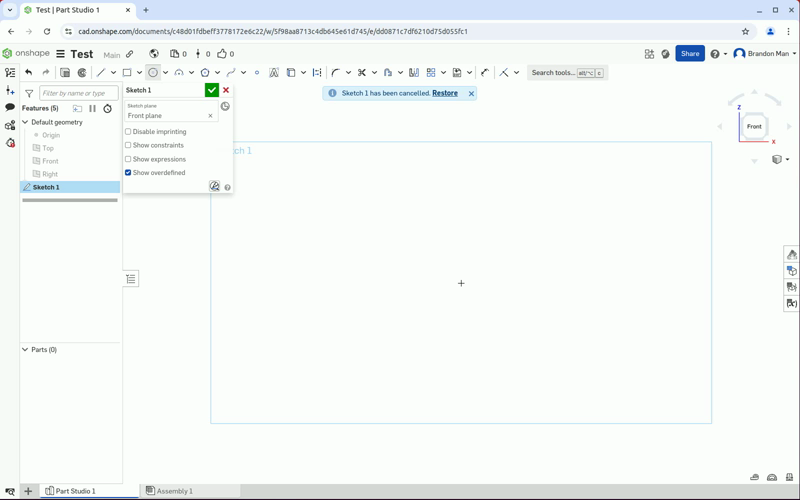
mouse_move(497, 282)
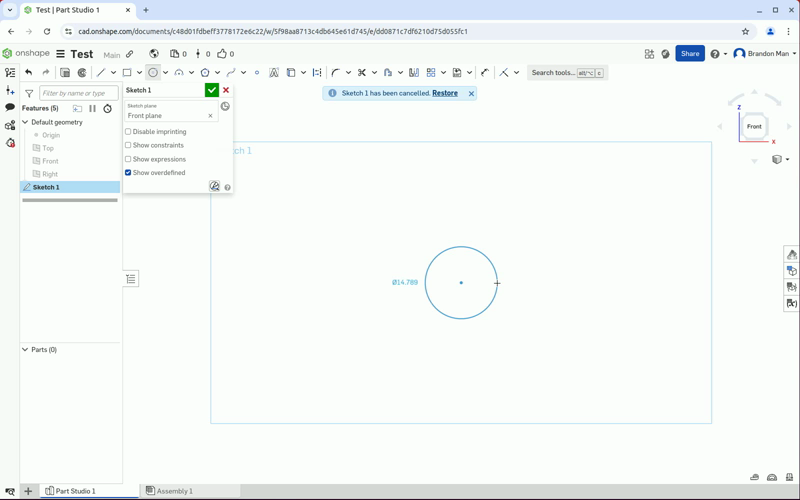
click(497, 282)
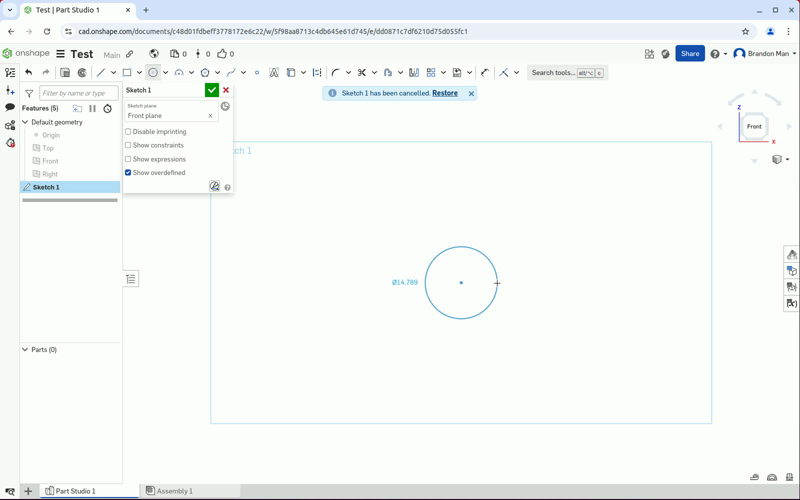
key(esc)
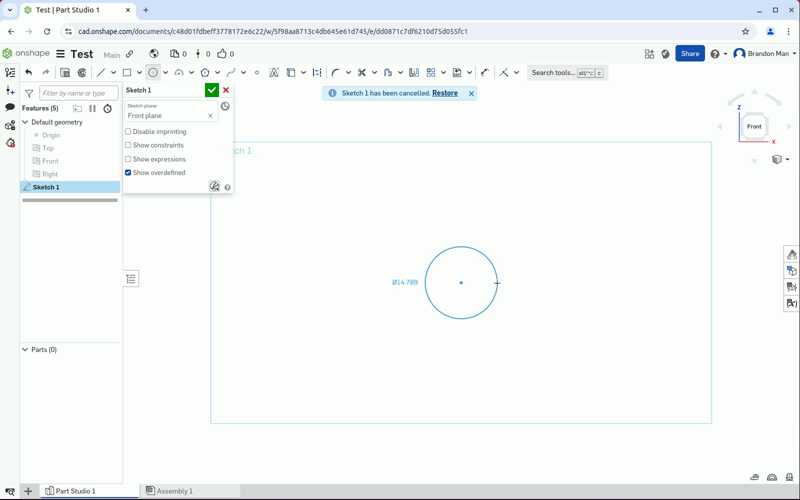
key(c)
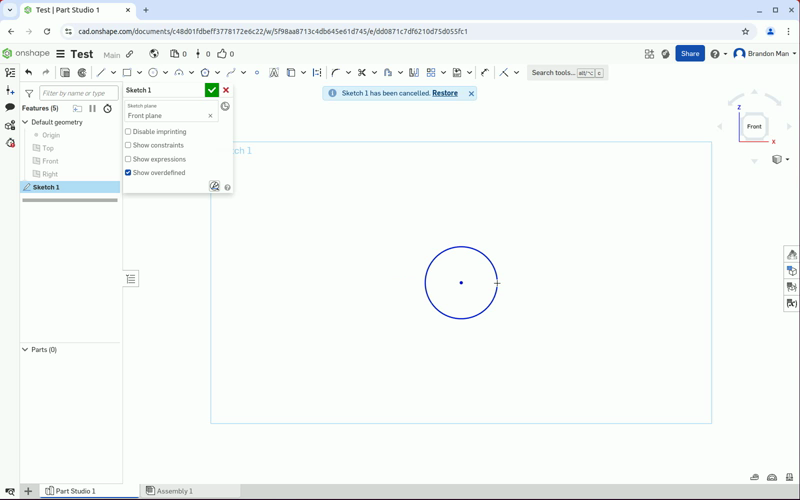
key_down(shift)
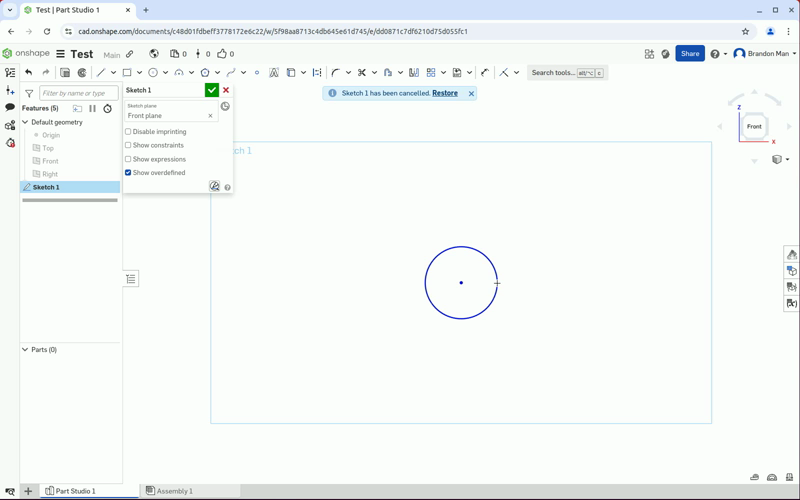
mouse_move(461, 282)
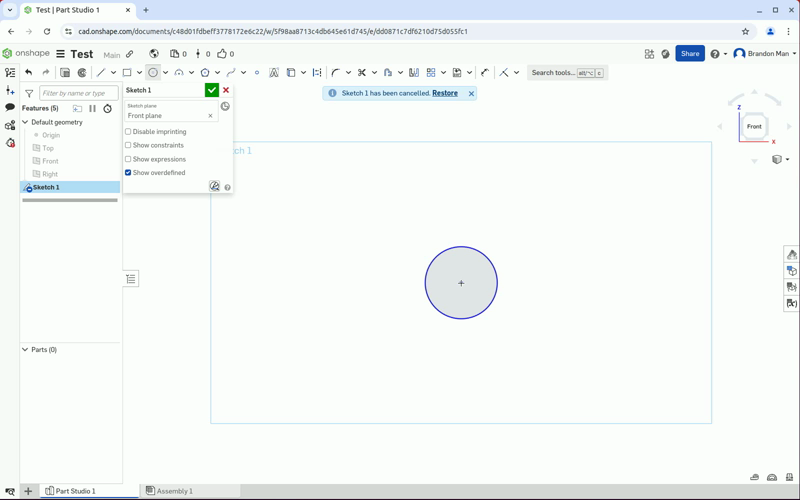
click(461, 282)
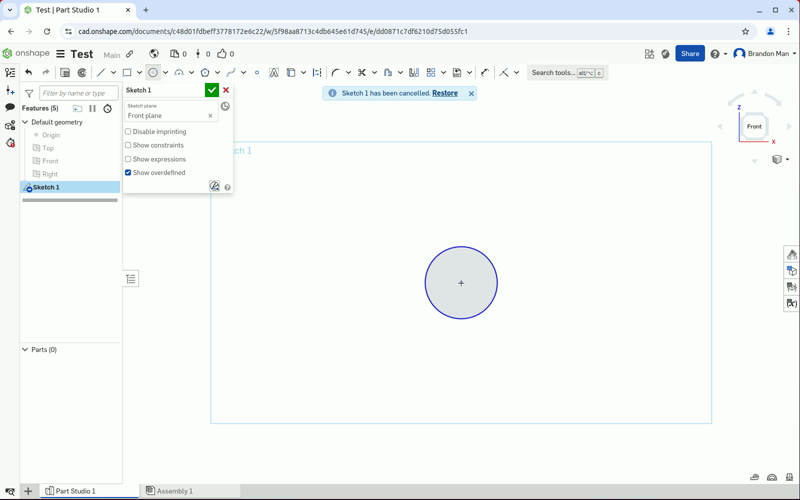
key_up(shift)
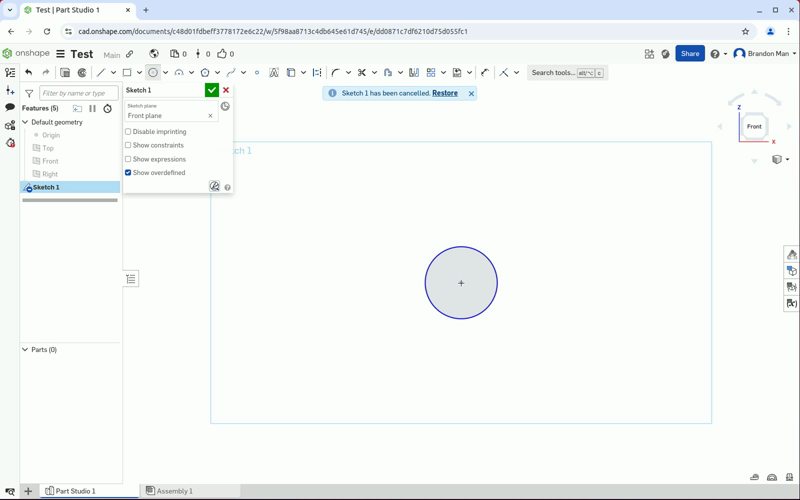
mouse_move(479, 282)
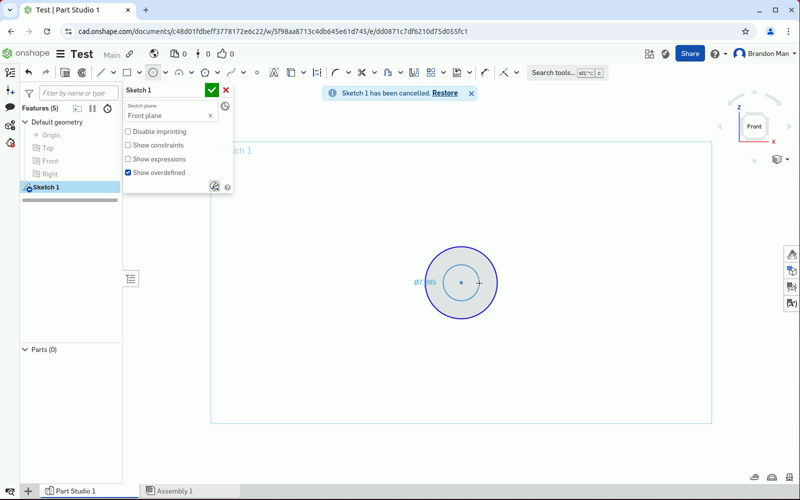
click(479, 282)
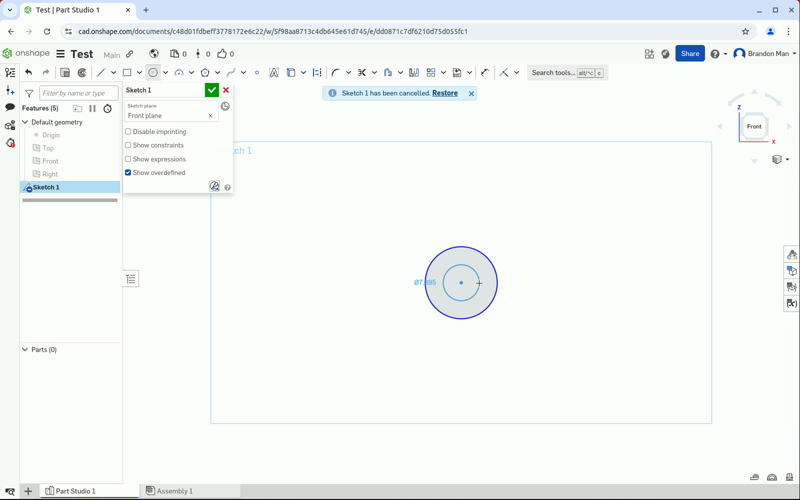
key(esc)
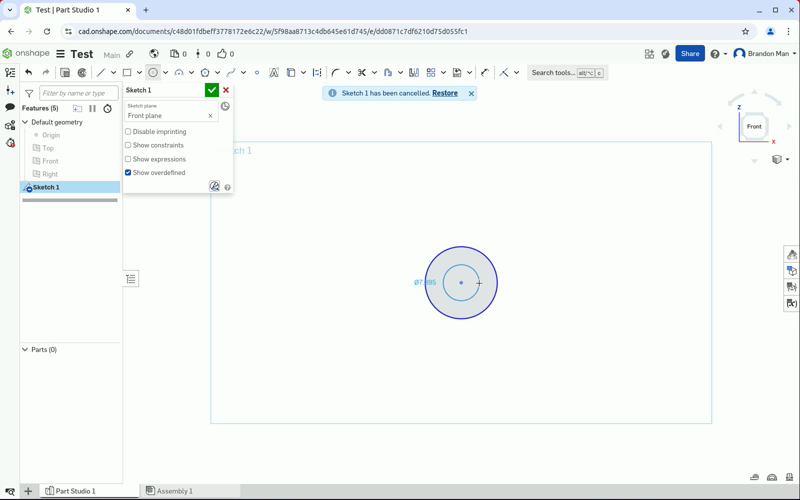
mouse_move(490, 274)
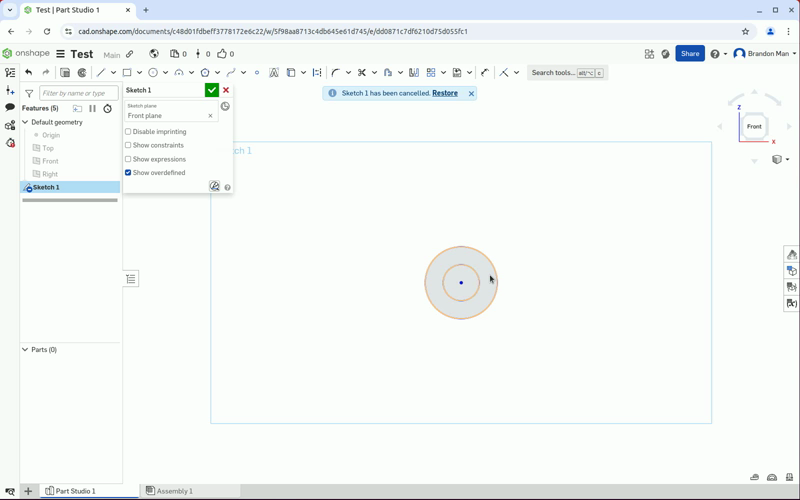
click(490, 274)
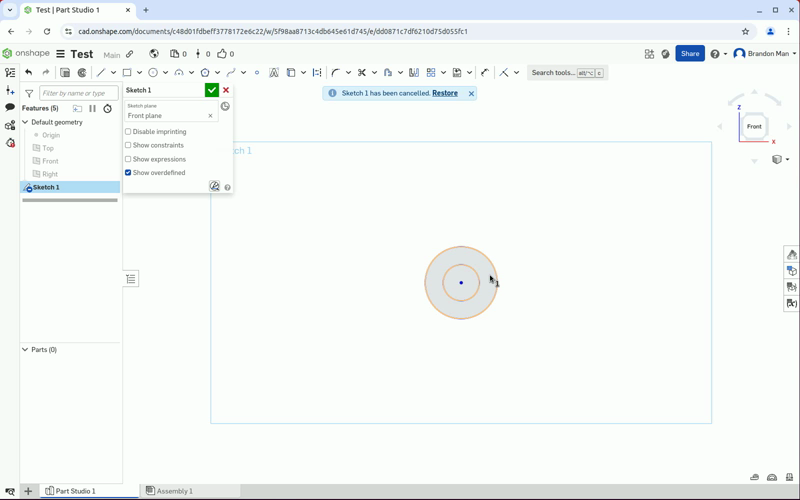
mouse_move(73, 352)
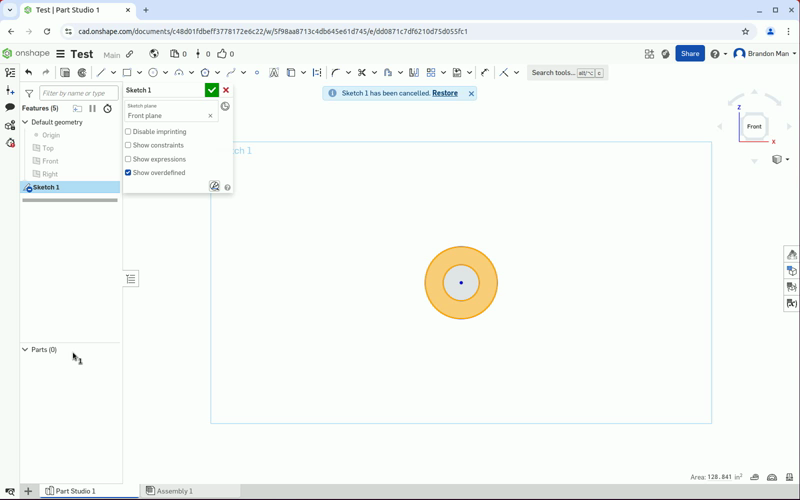
key(shift+y)
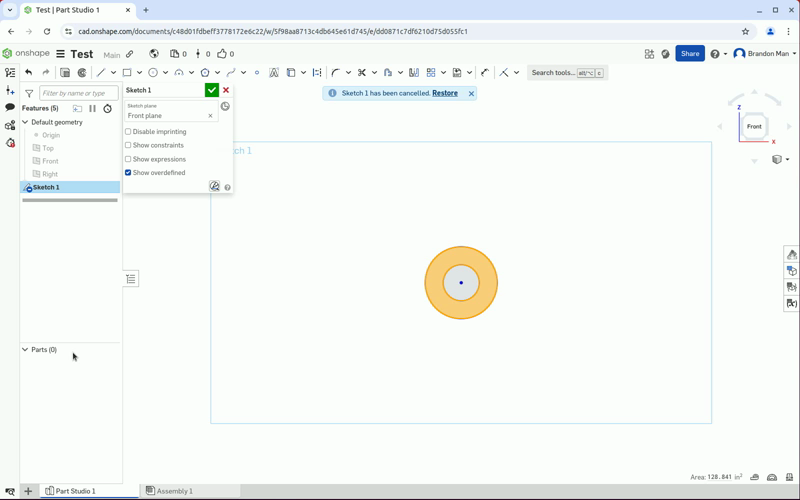
key(shift+e)
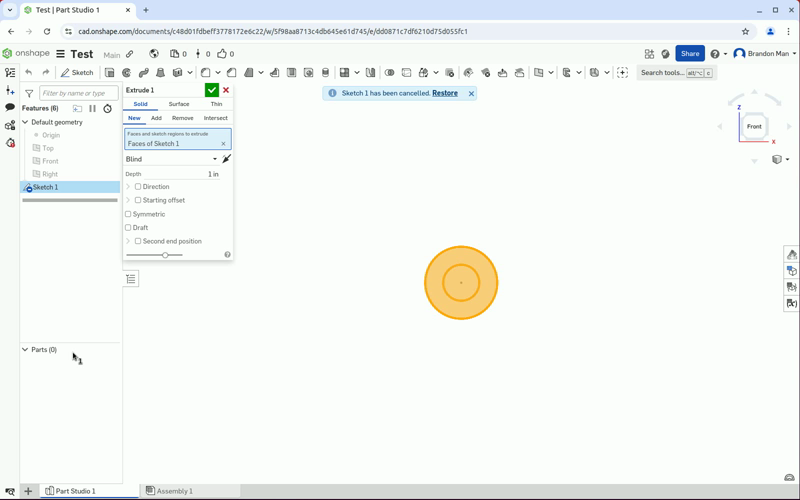
mouse_move(143, 106)
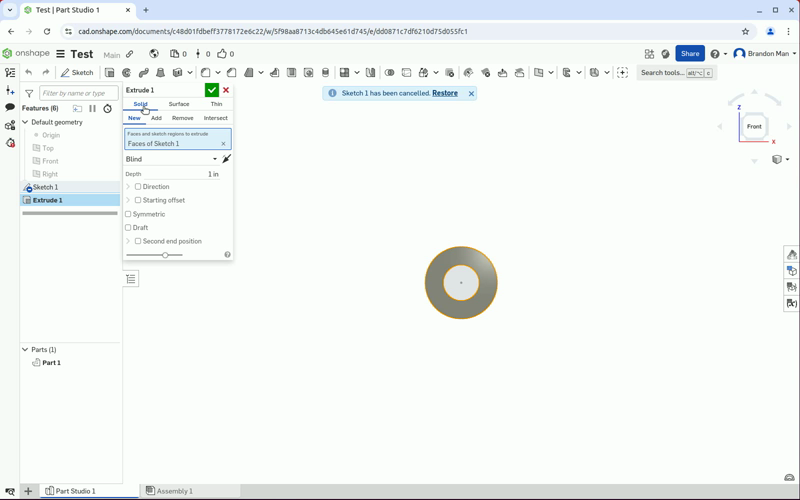
click(143, 106)
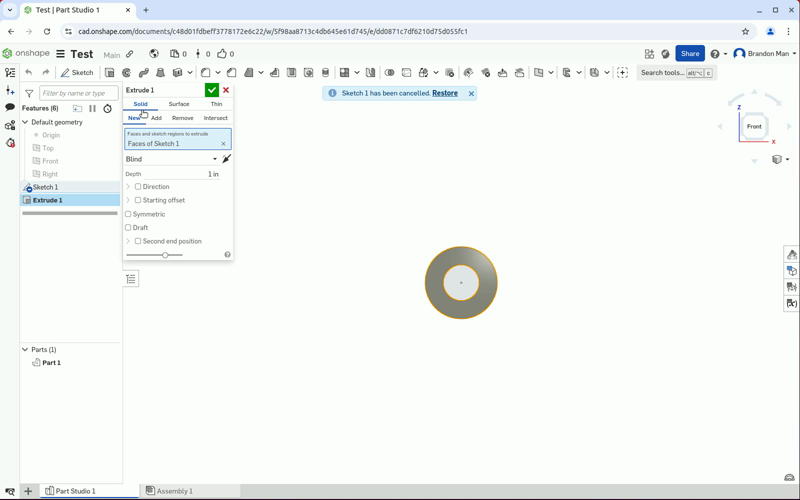
mouse_move(137, 120)
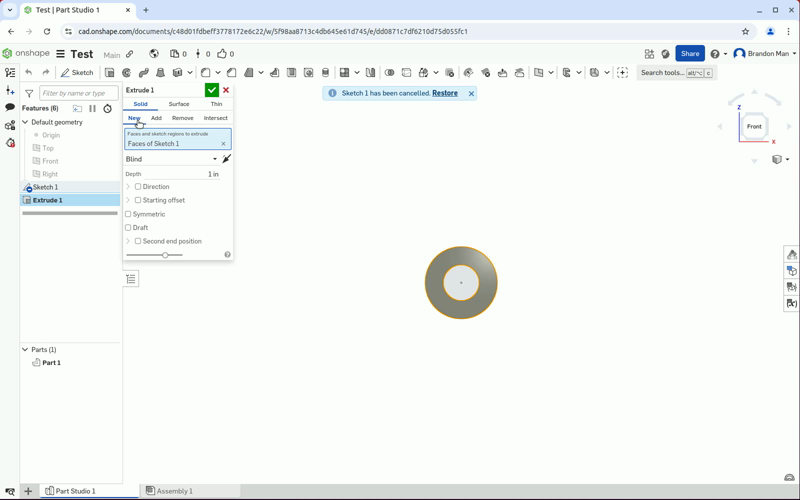
click(137, 120)
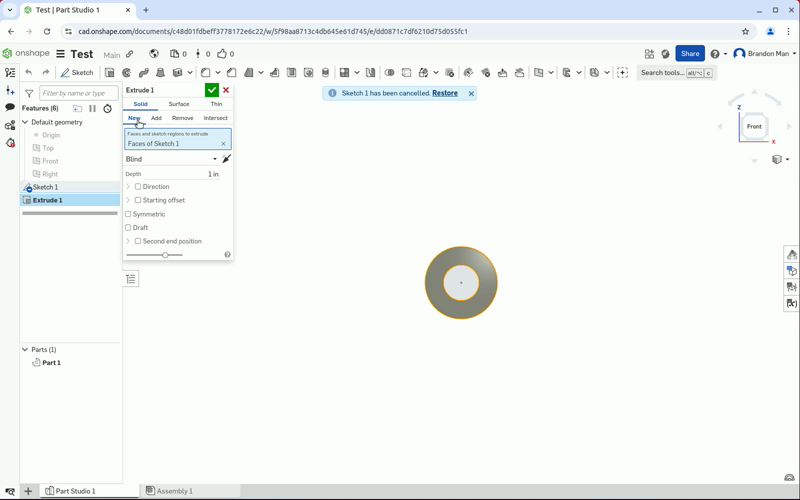
key(tab, 4)
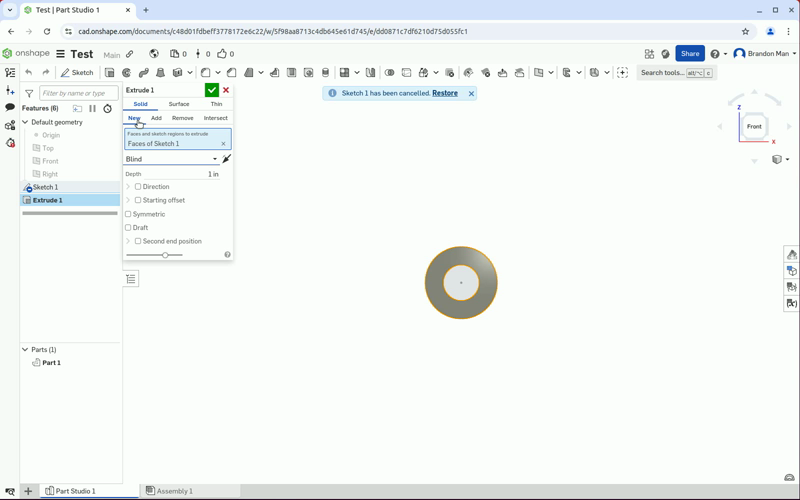
text(3.611)
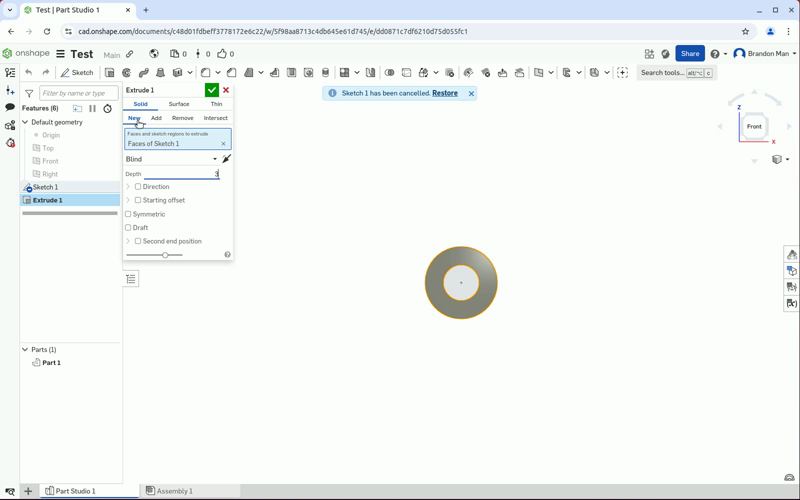
key(enter)
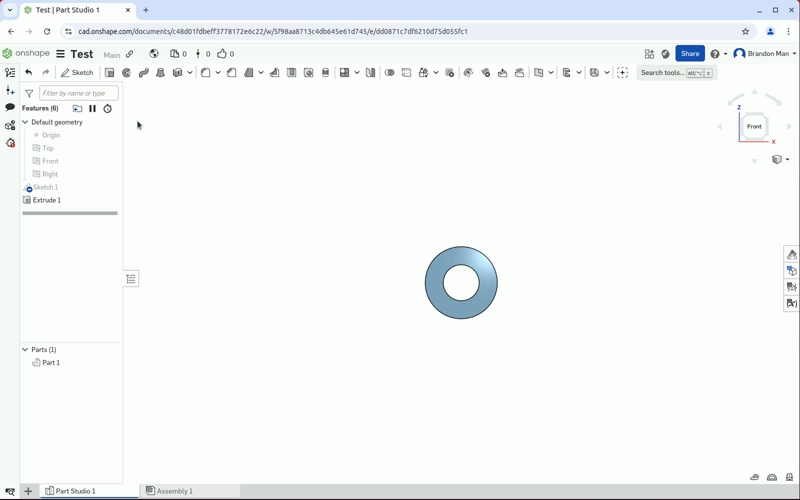
key(shift+h)
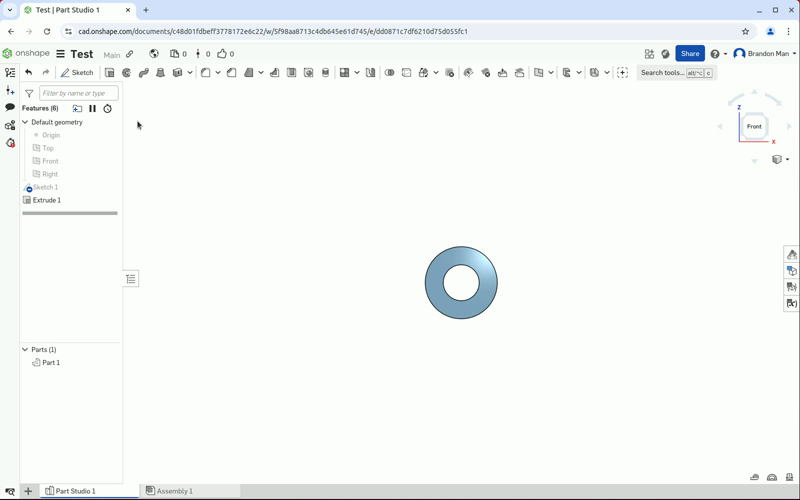
key(shift+h)
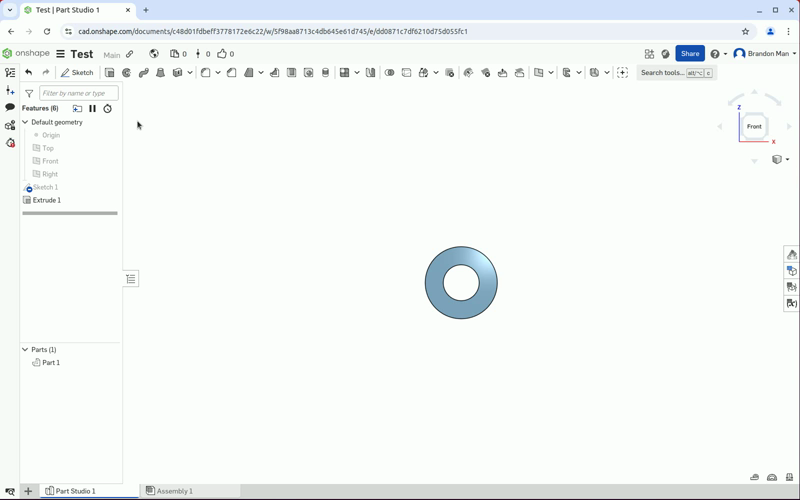
mouse_move(73, 189)
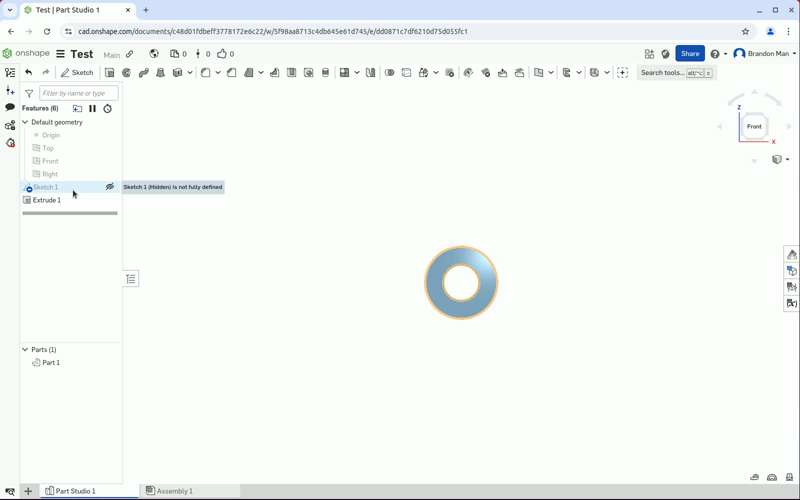
click(73, 189)
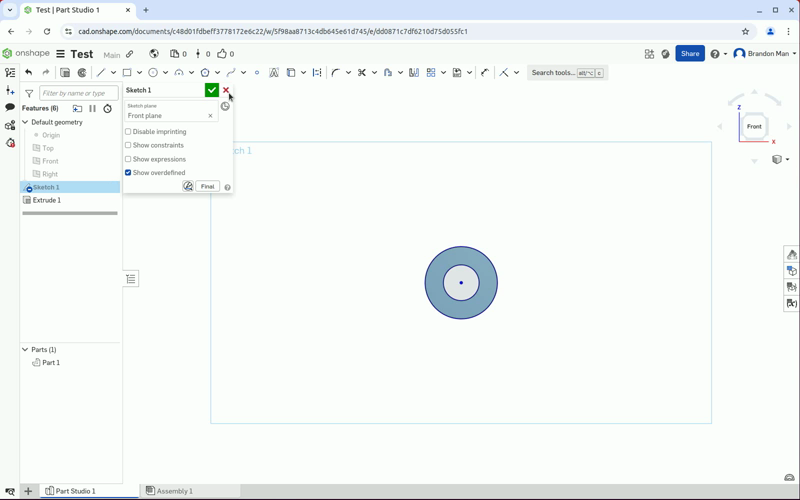
mouse_move(229, 92)
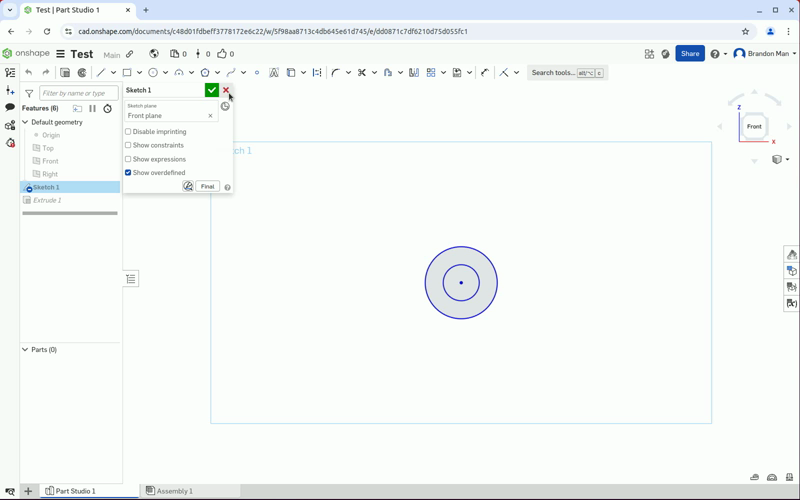
click(229, 92)
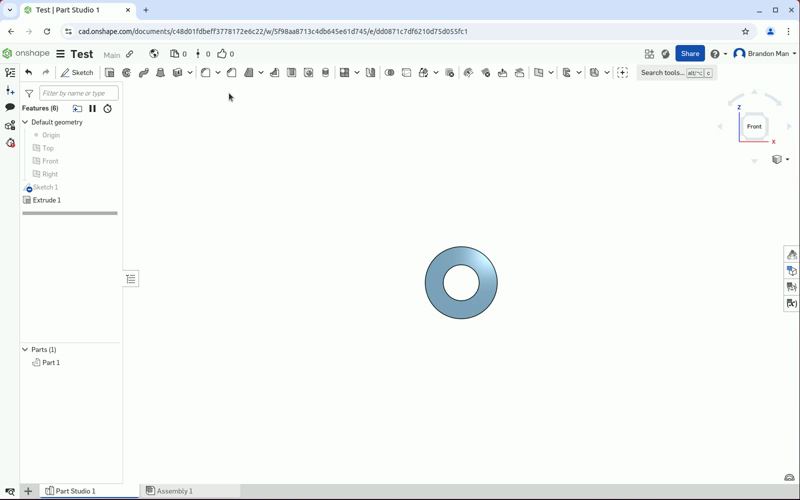
mouse_move(541, 75)
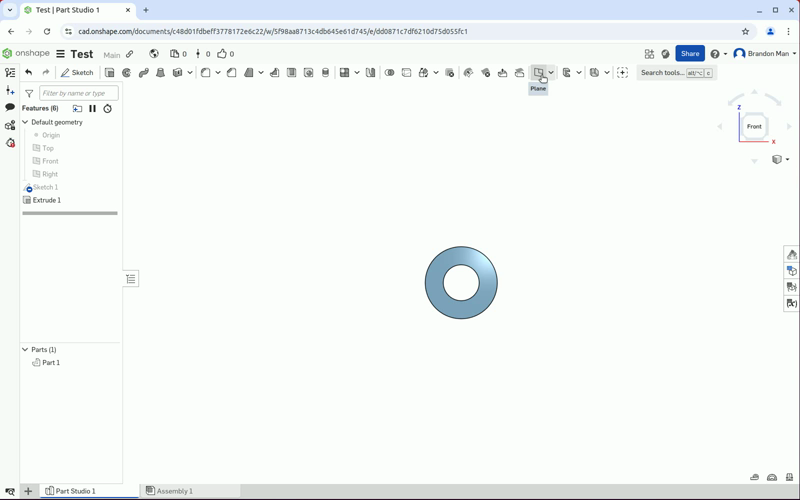
click(541, 75)
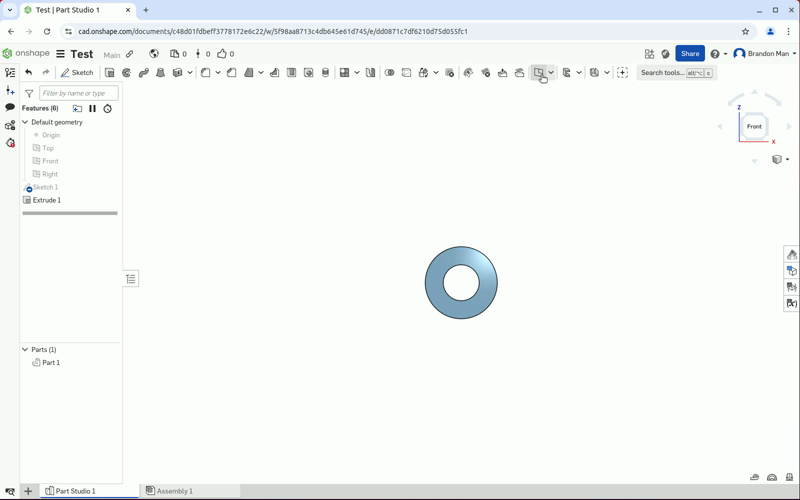
mouse_move(73, 163)
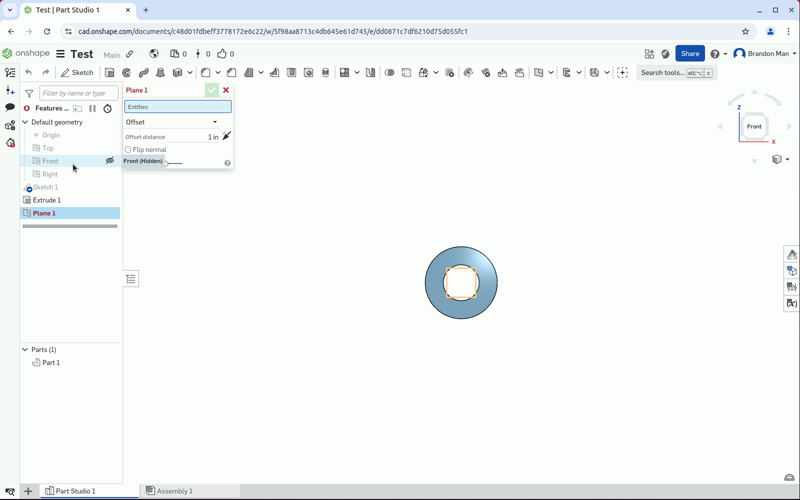
click(73, 163)
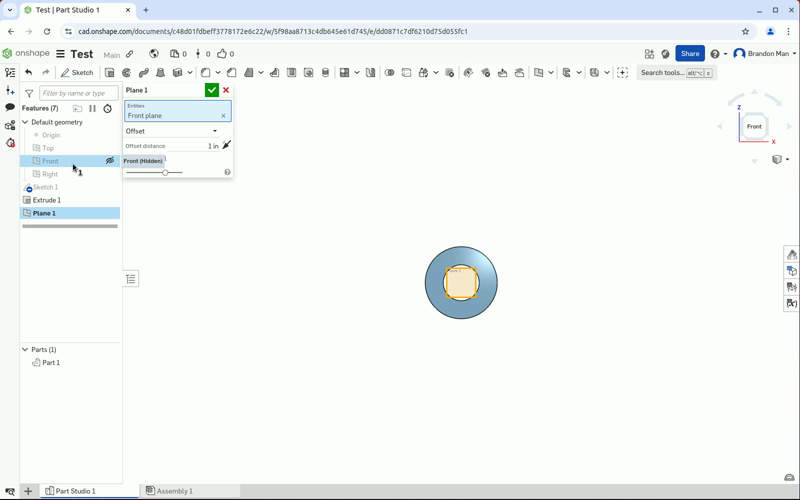
key(tab, 2)
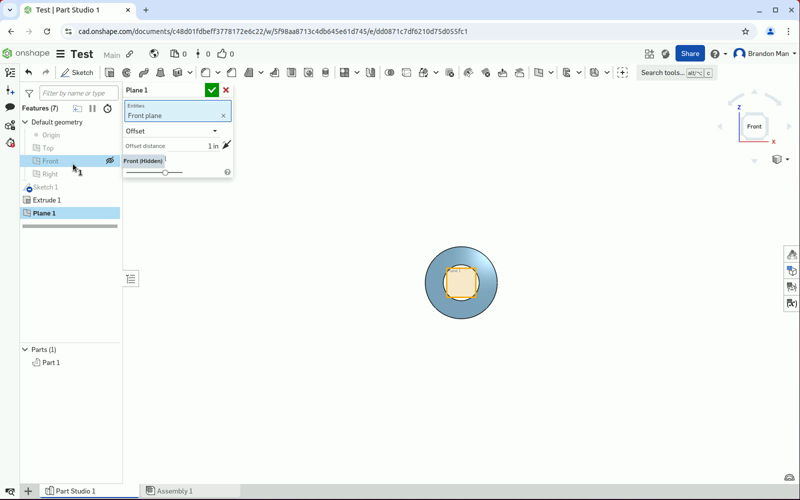
text(3.605)
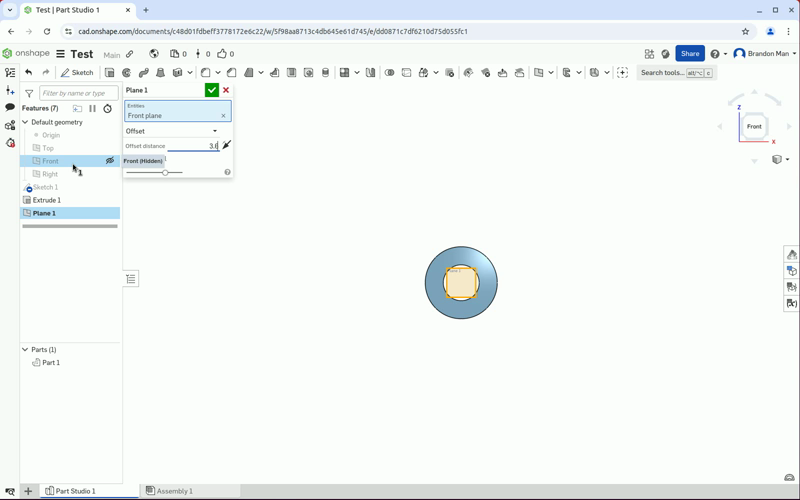
key(enter, 2)
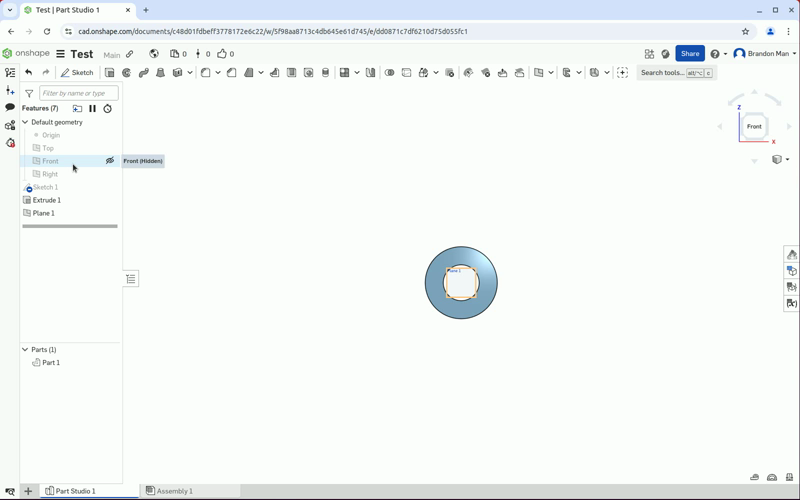
key(shift+s)
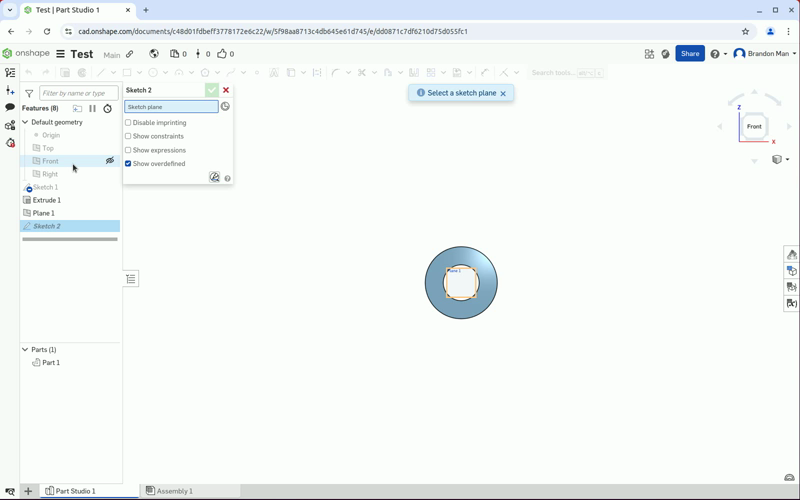
mouse_move(73, 215)
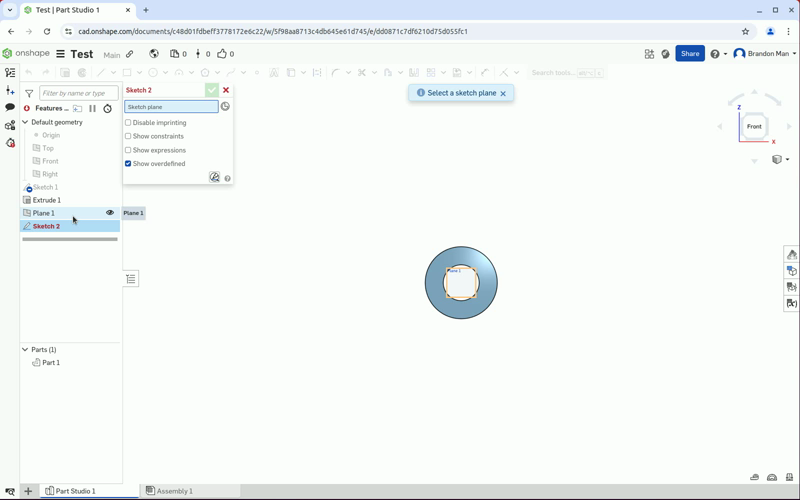
click(73, 215)
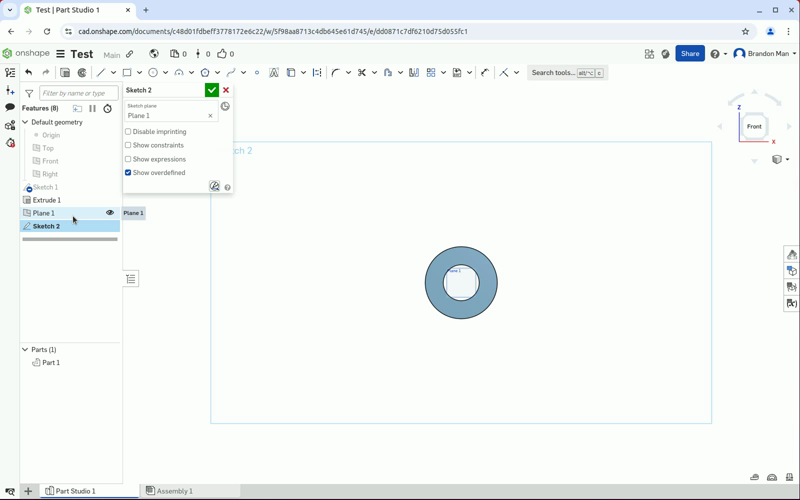
mouse_move(73, 352)
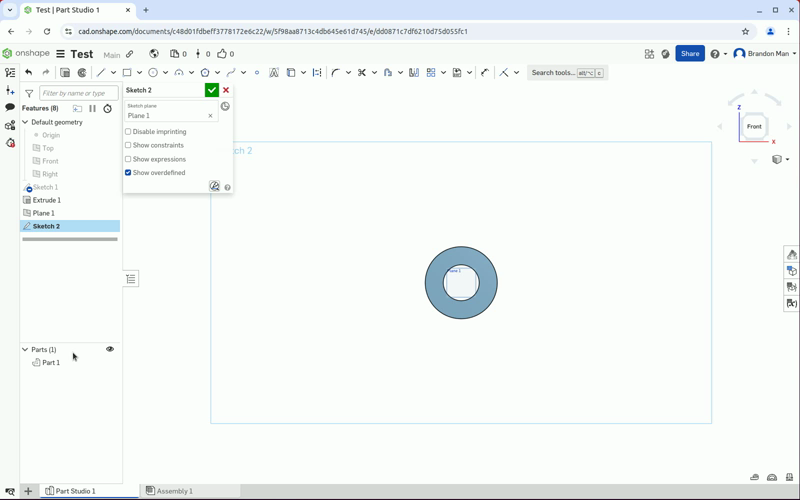
key(y)
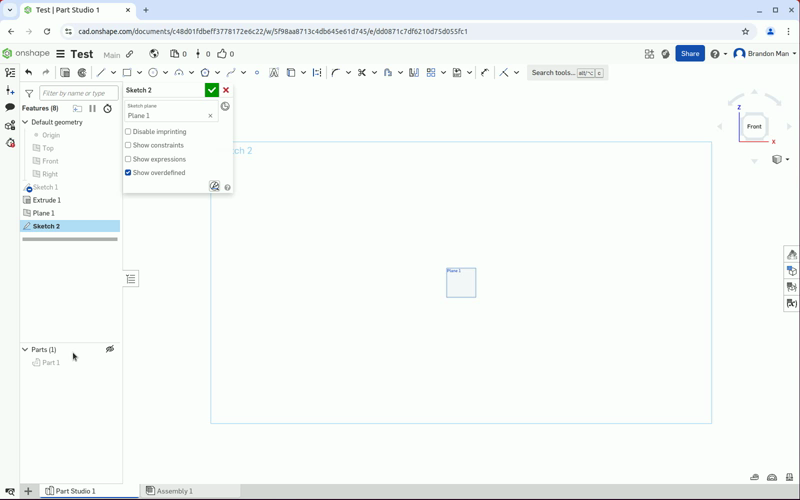
key(c)
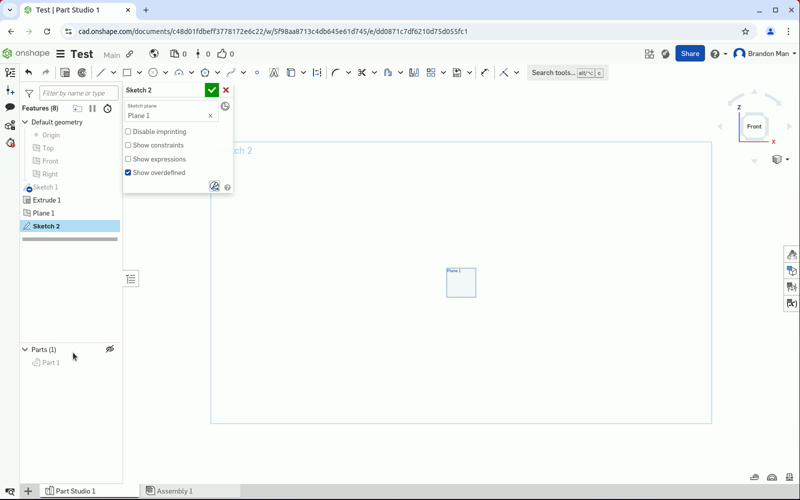
key_down(shift)
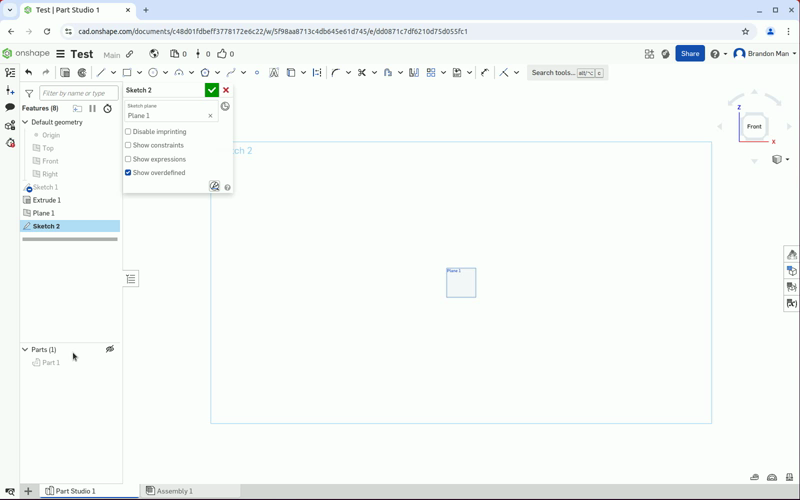
mouse_move(460, 282)
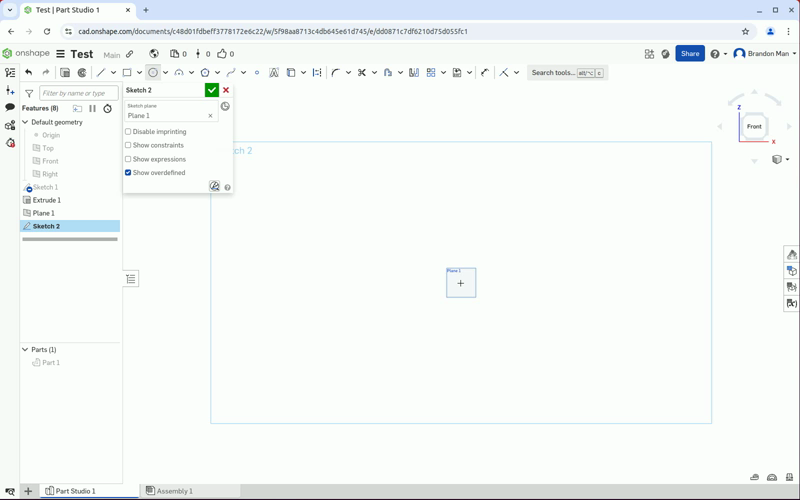
click(460, 282)
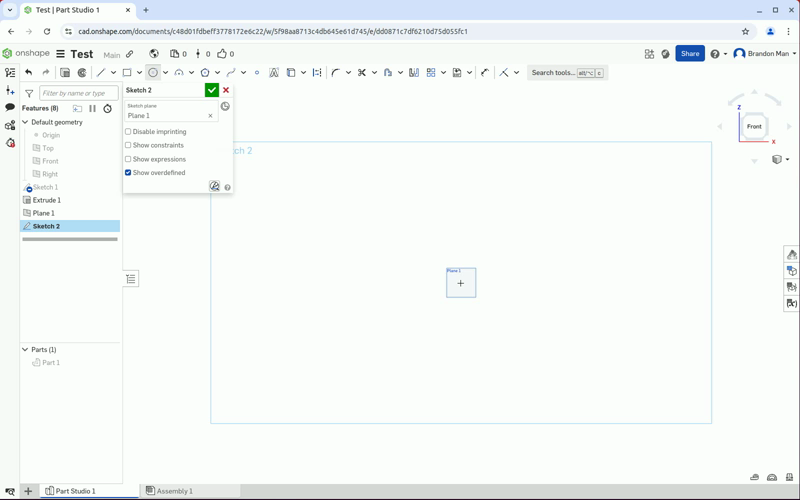
key_up(shift)
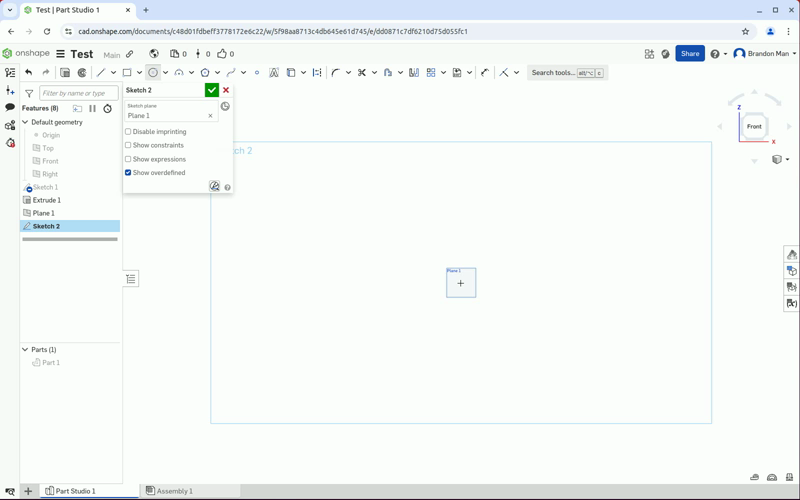
mouse_move(492, 282)
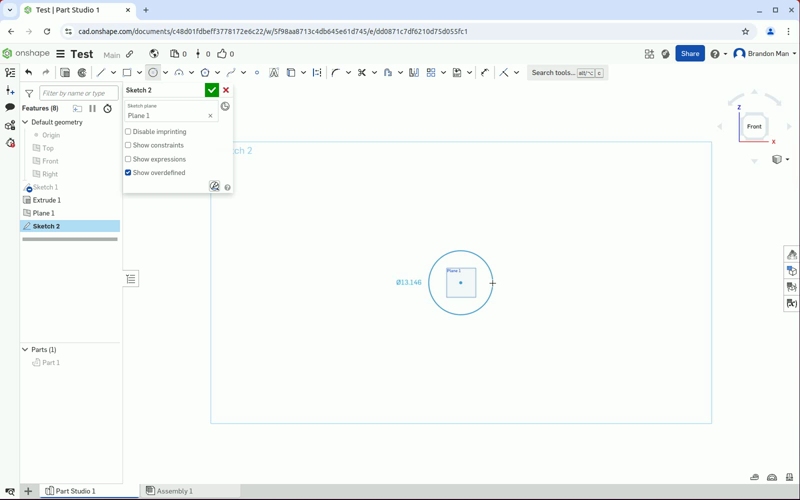
click(492, 282)
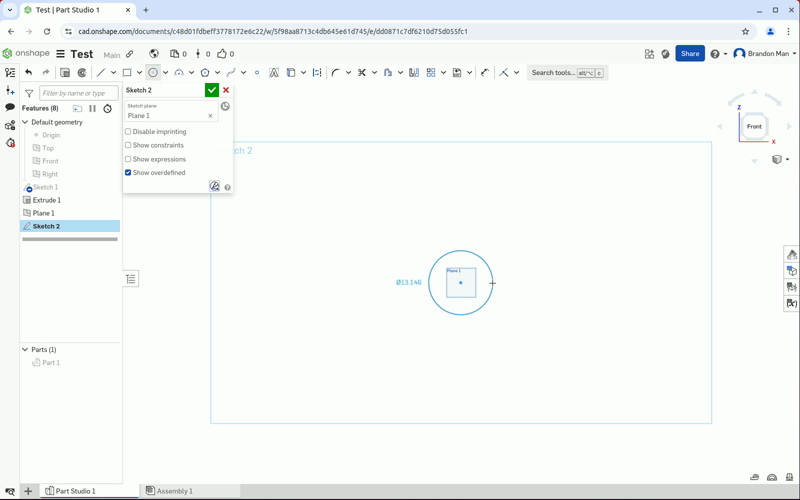
key(esc)
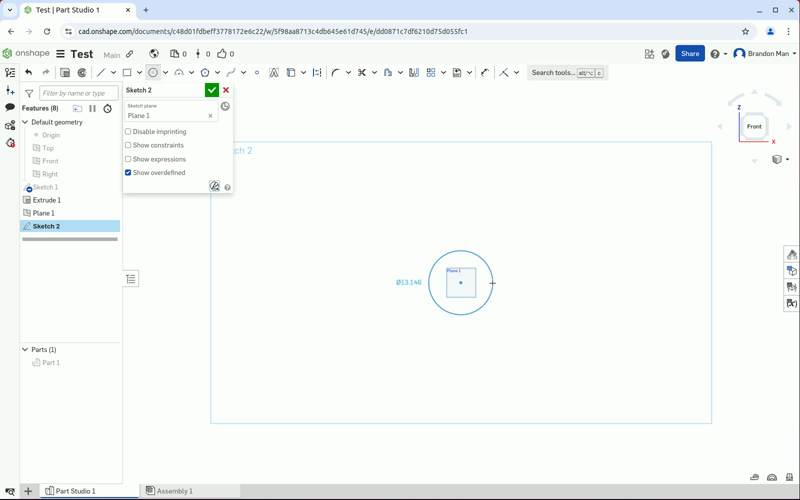
key(c)
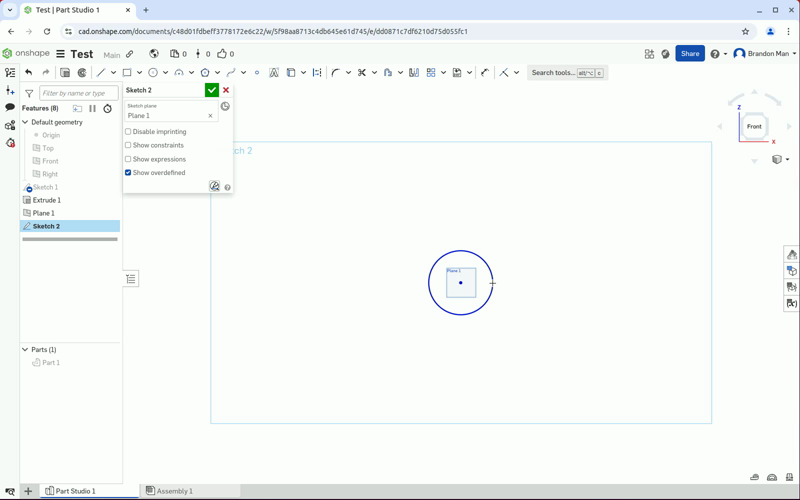
key_down(shift)
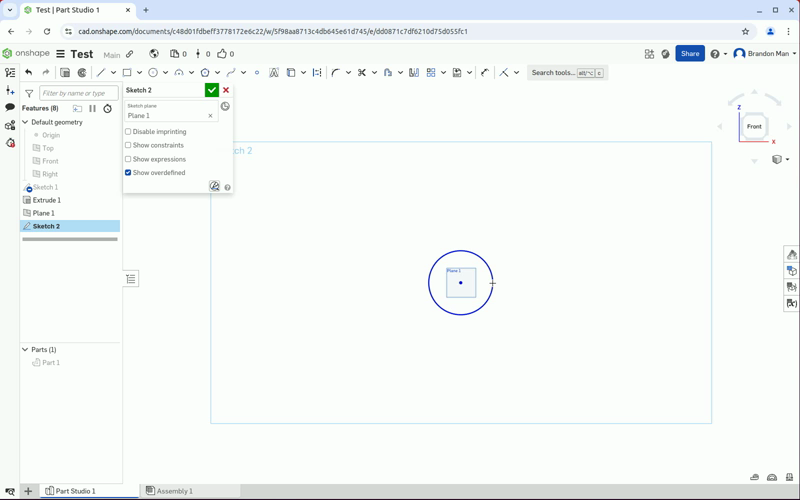
mouse_move(460, 282)
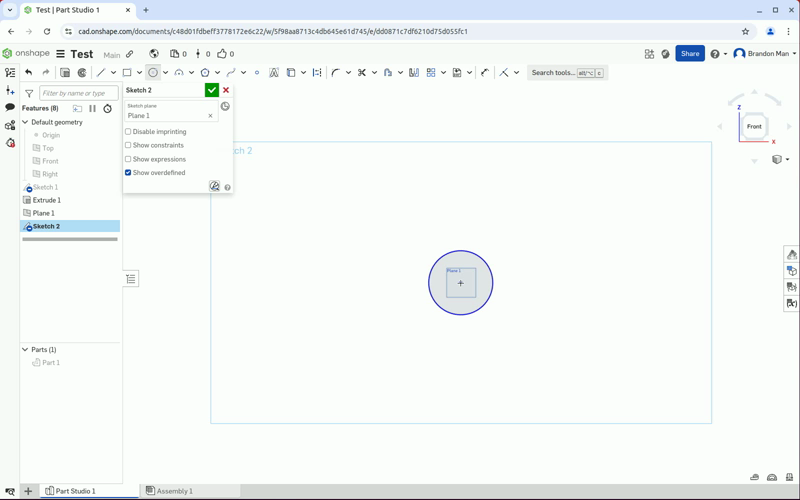
click(460, 282)
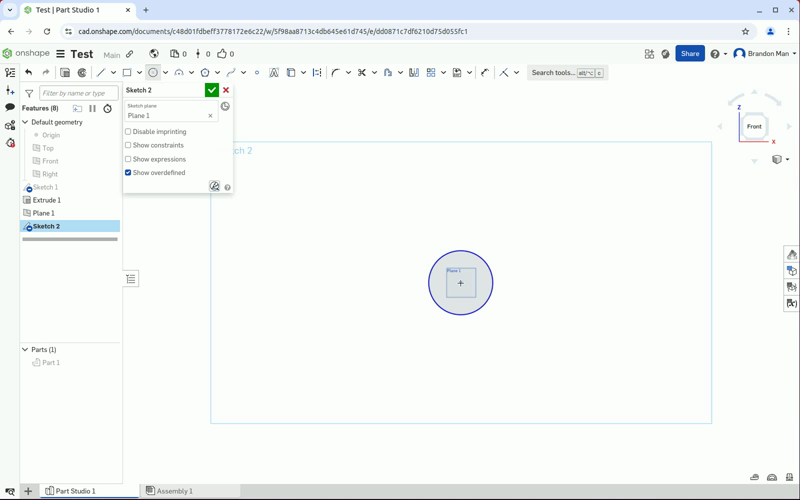
key_up(shift)
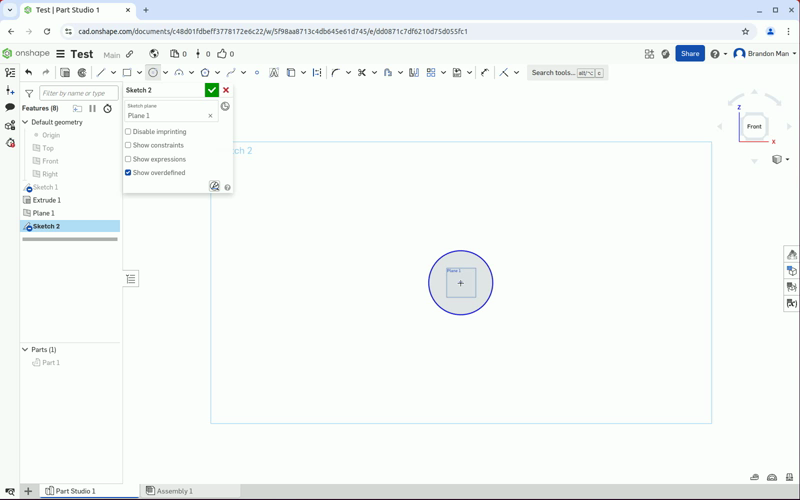
mouse_move(478, 282)
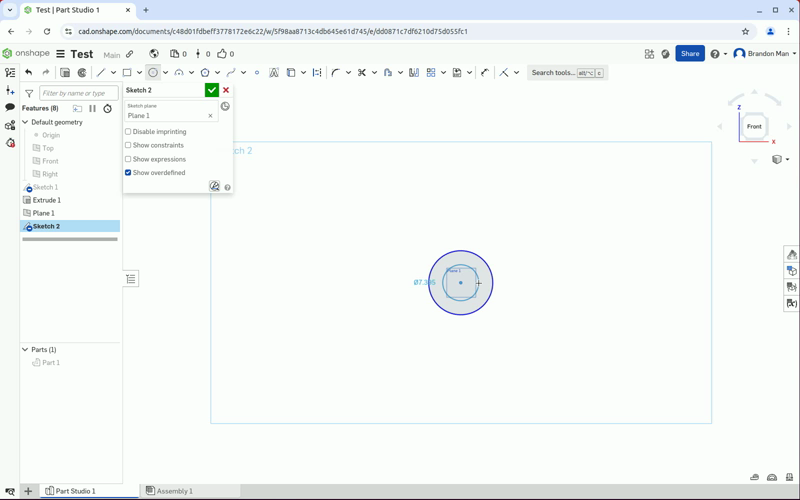
click(478, 282)
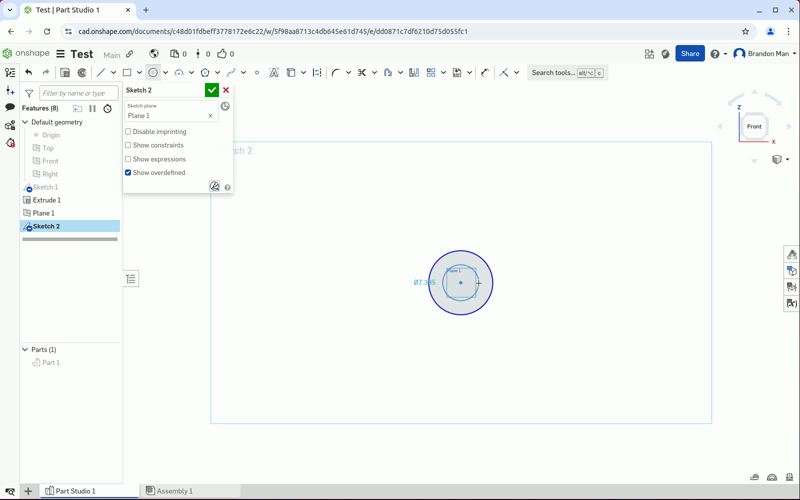
key(esc)
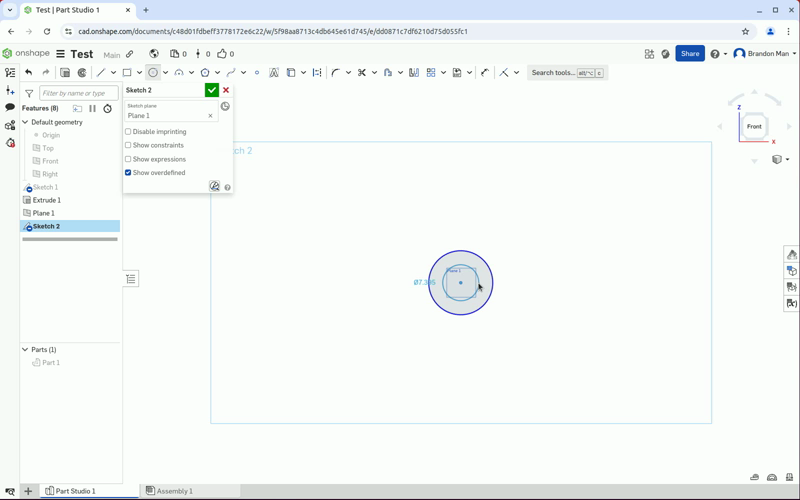
mouse_move(453, 254)
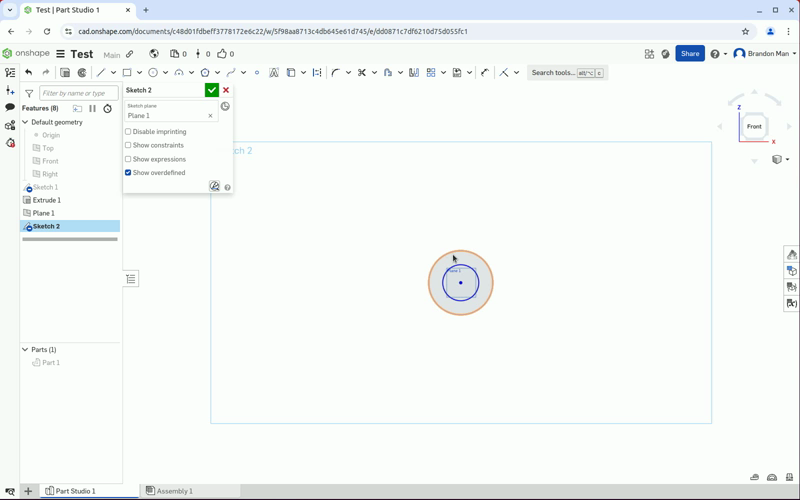
click(453, 254)
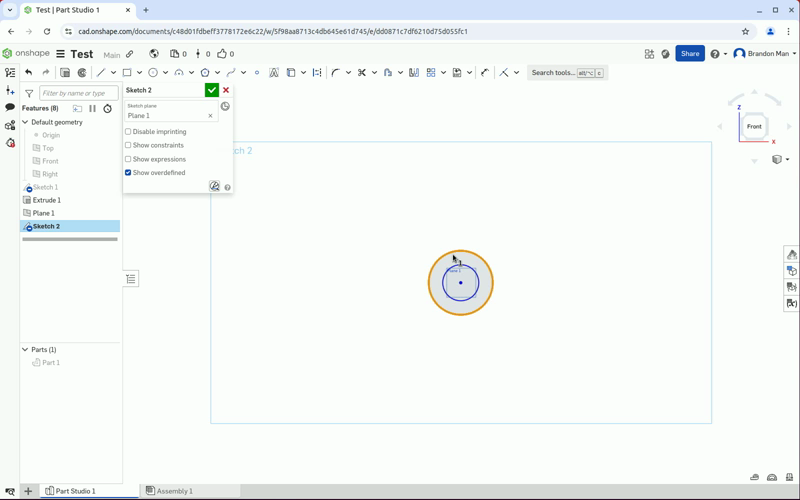
mouse_move(73, 352)
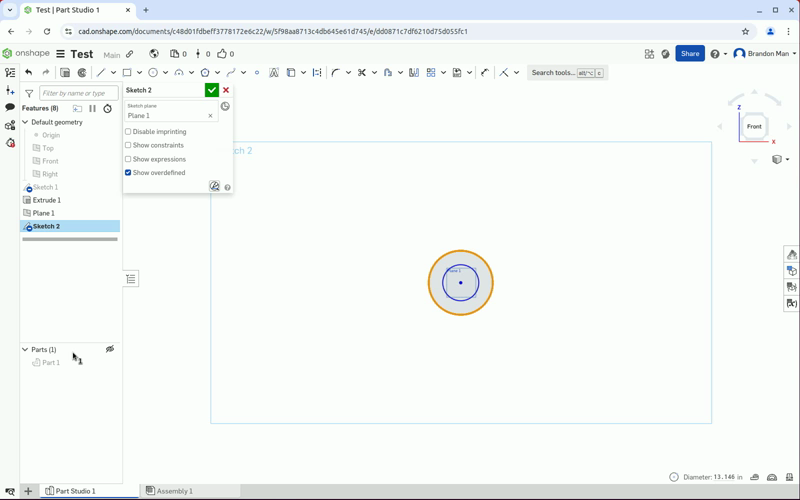
key(shift+y)
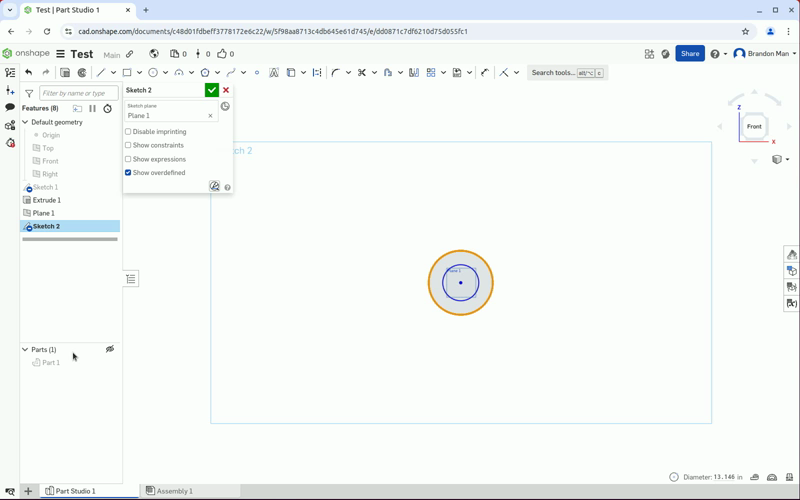
key(shift+e)
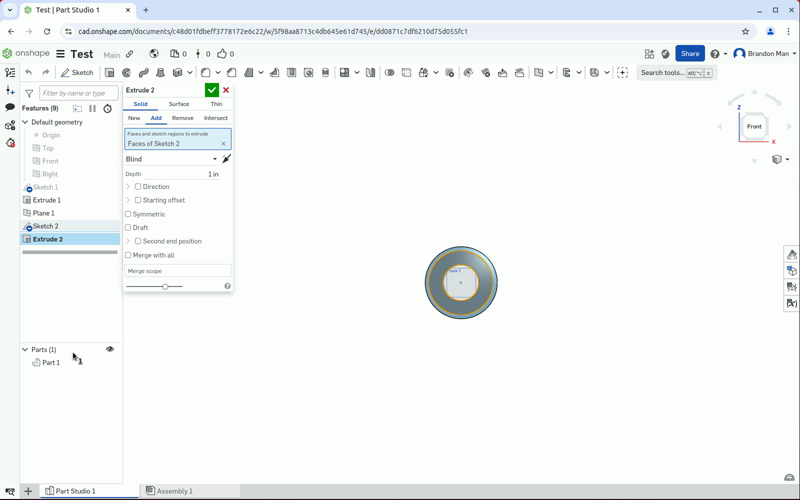
mouse_move(143, 106)
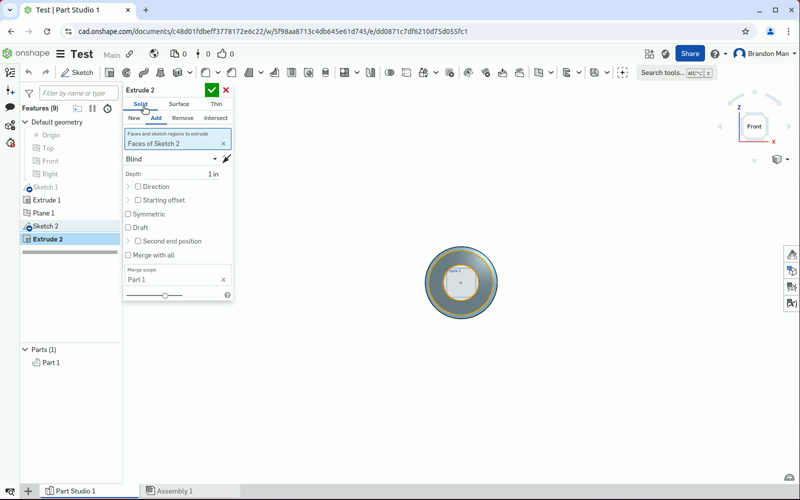
click(143, 106)
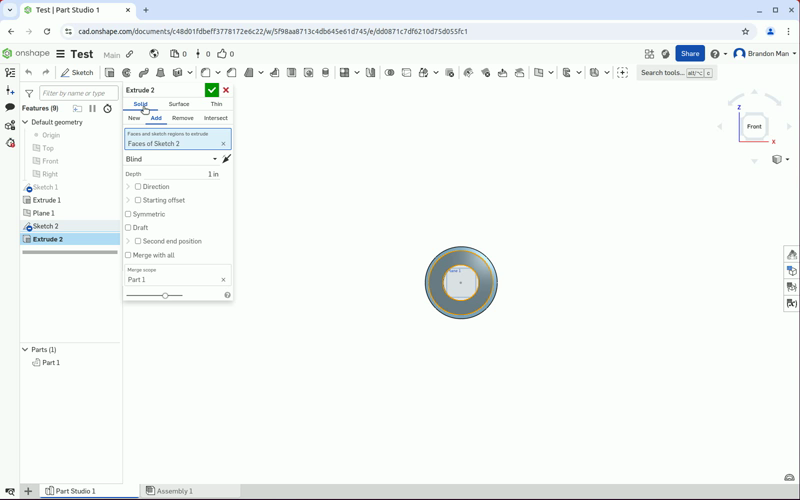
mouse_move(137, 120)
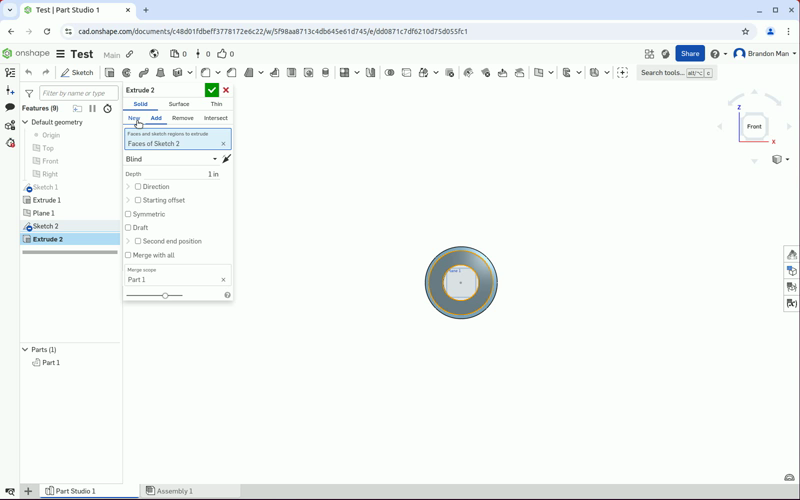
click(137, 120)
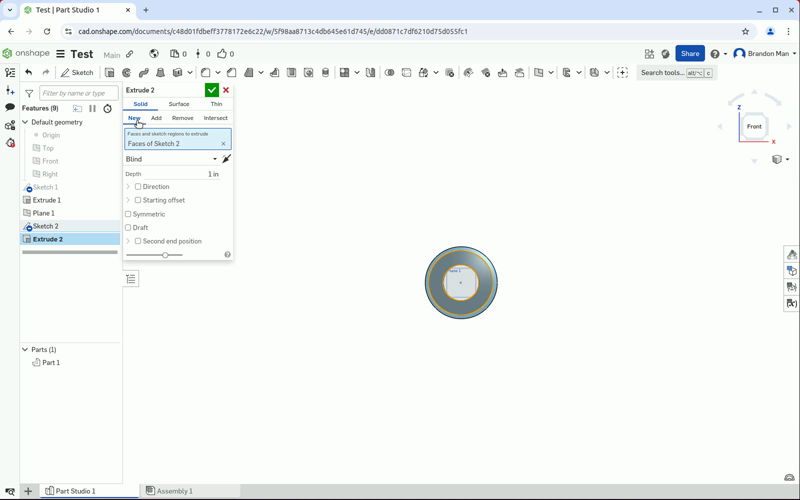
key(tab, 4)
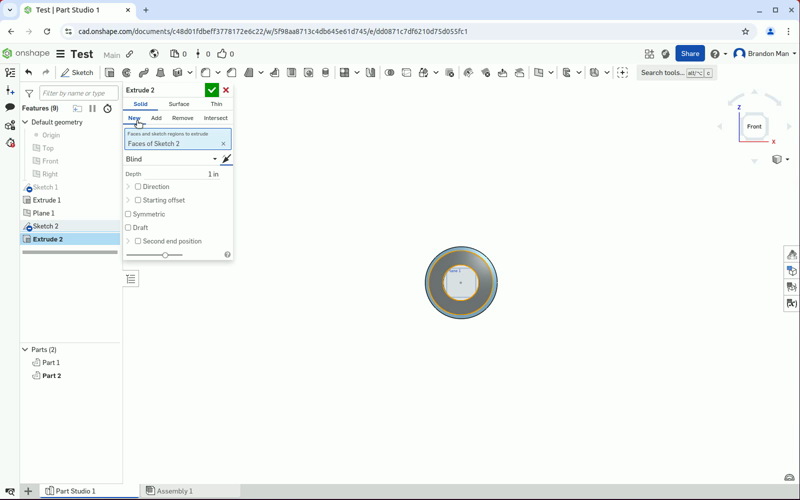
text(1.204)
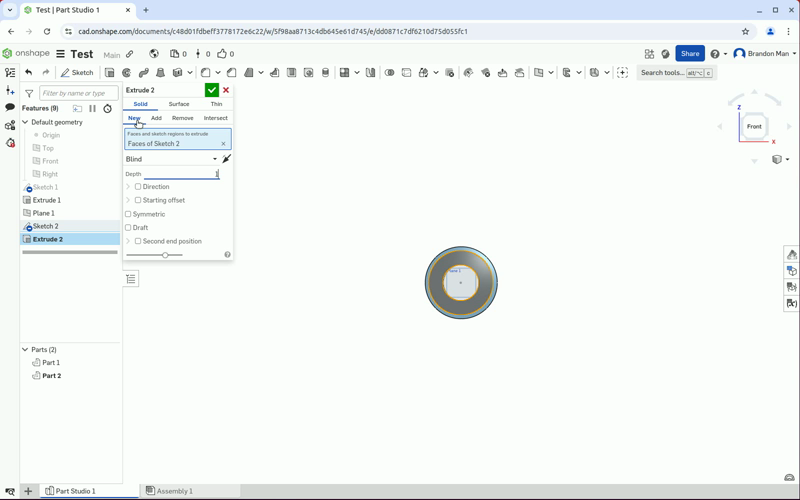
key(enter)
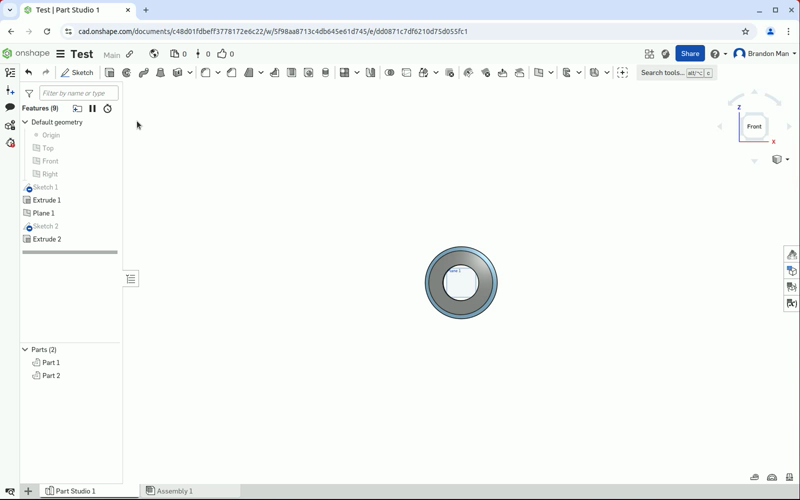
key(shift+h)
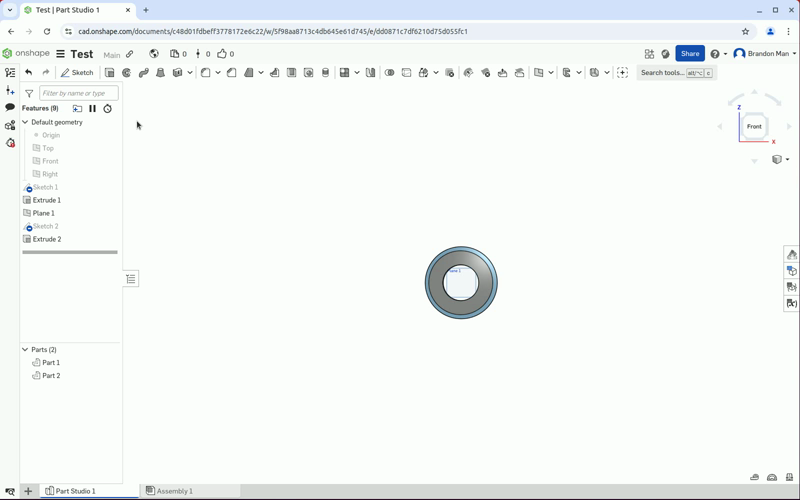
key(shift+h)
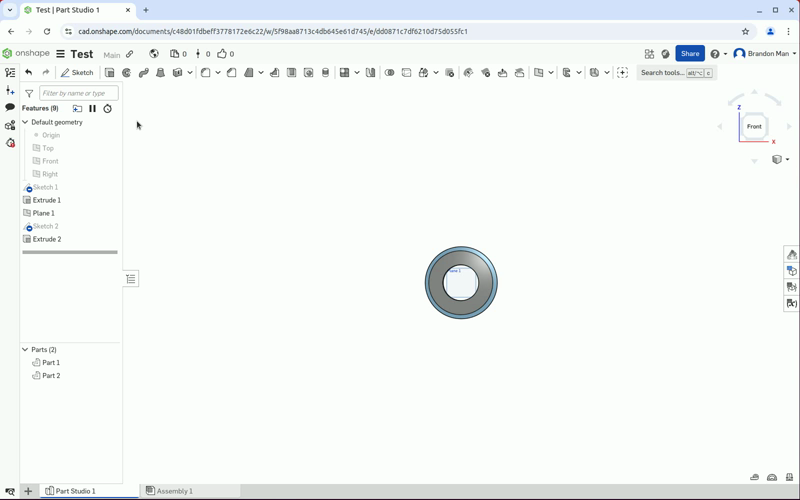
key(shift+7)
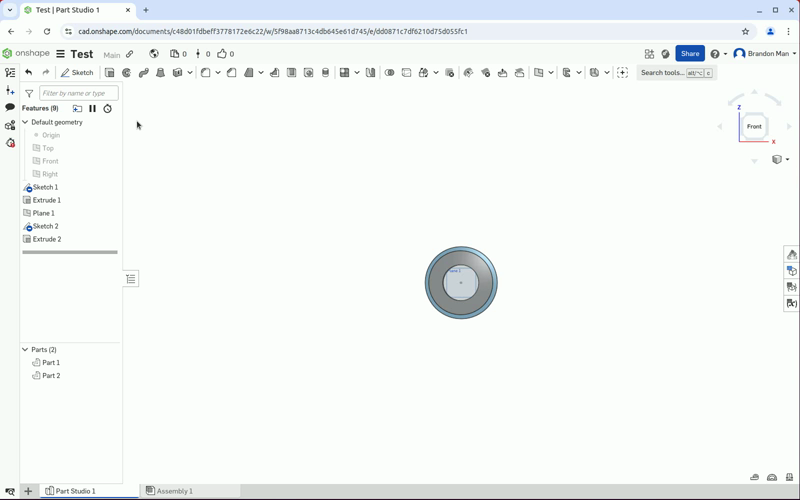
key(left, 2)
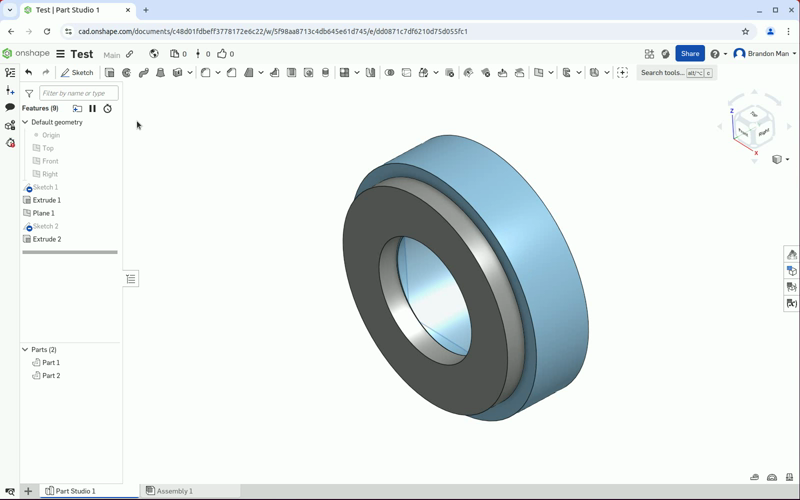
key(down, 2)
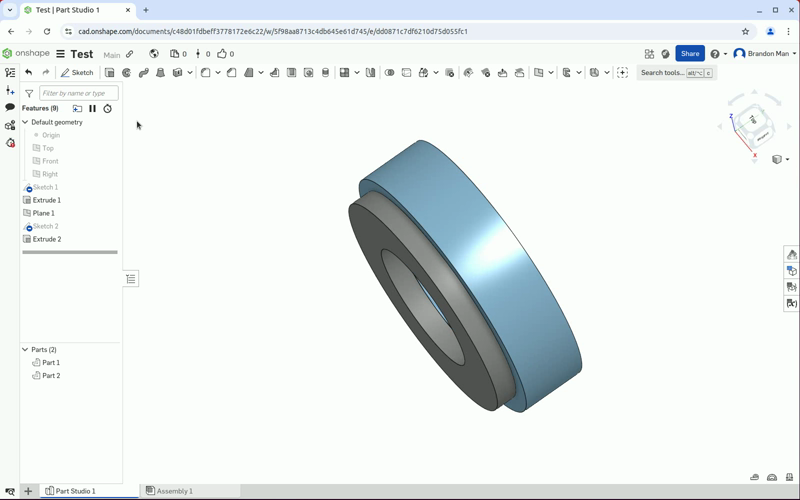
key(up, 2)
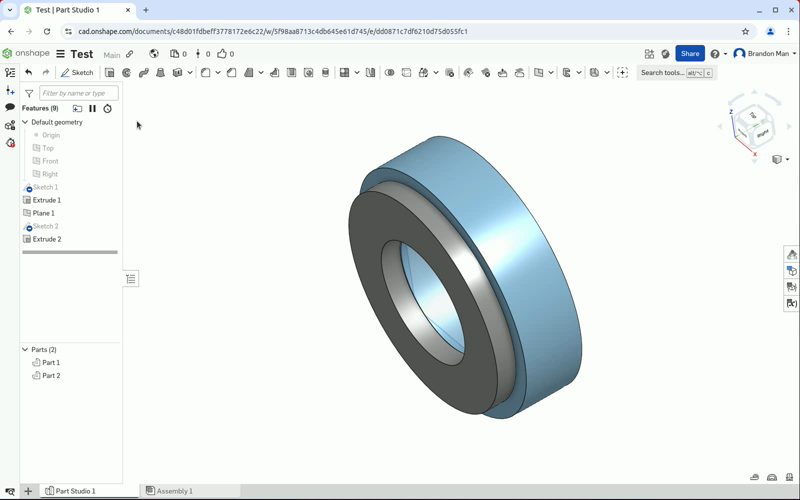
key(right, 2)
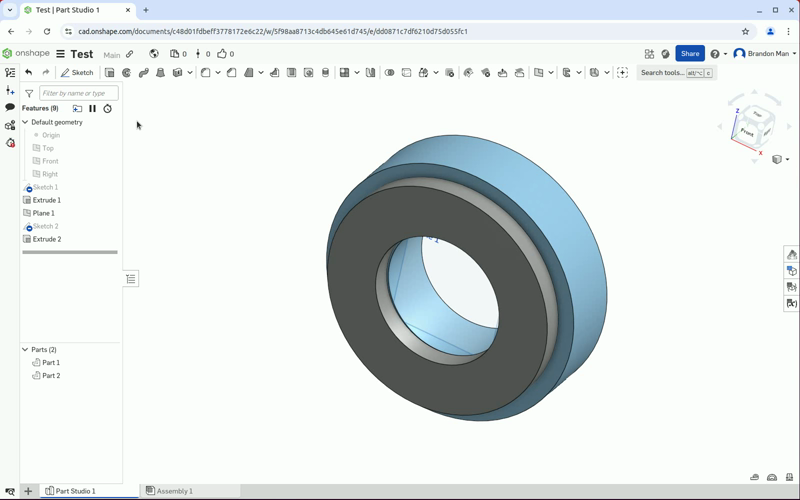
mouse_move(73, 189)
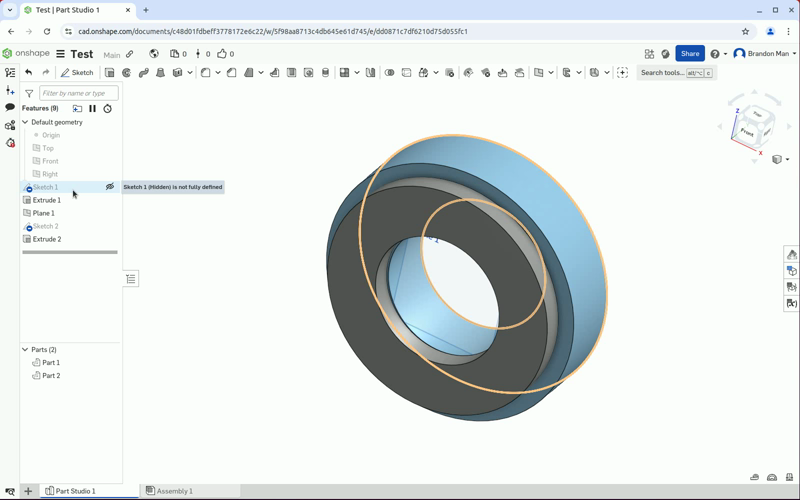
click(73, 189)